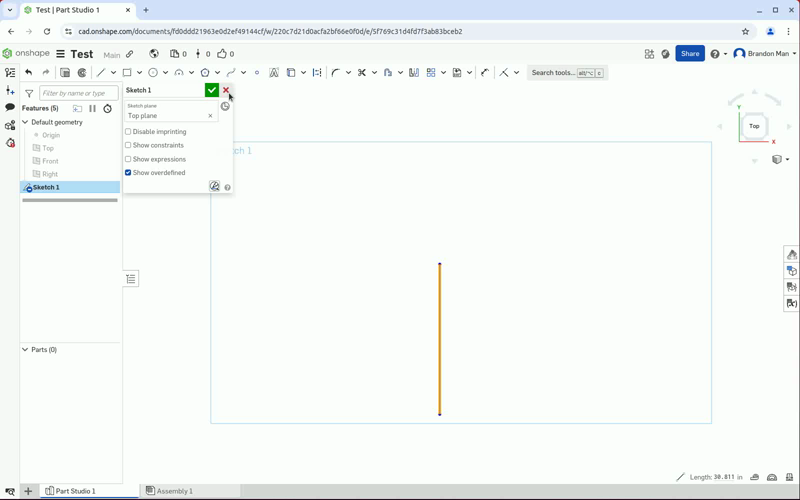
key(shift+h)
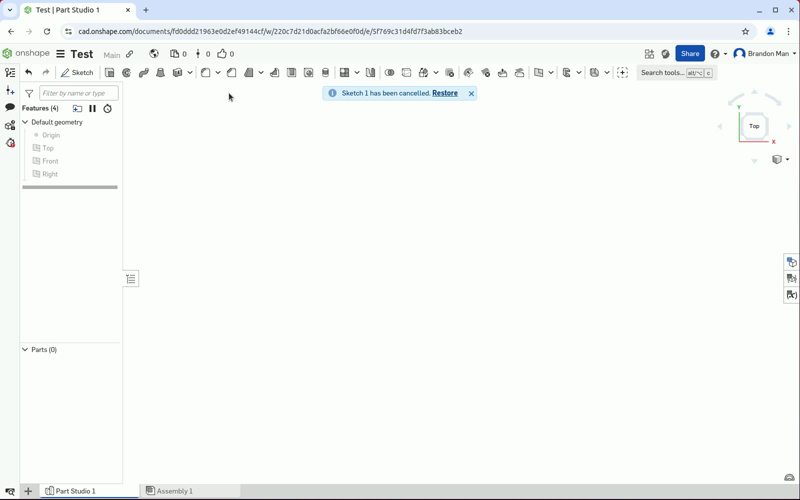
mouse_move(73, 352)
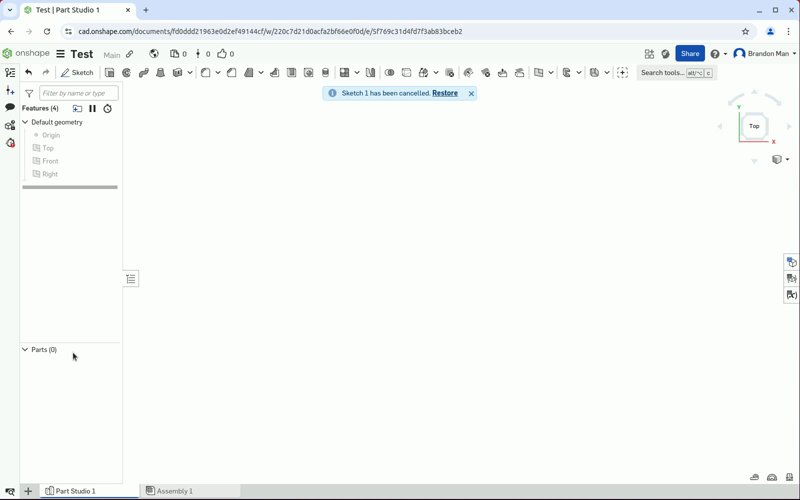
key(y)
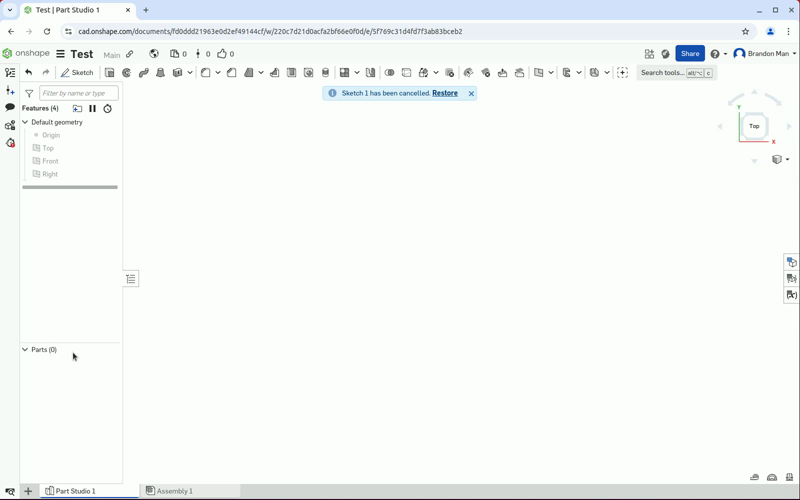
key(shift+p)
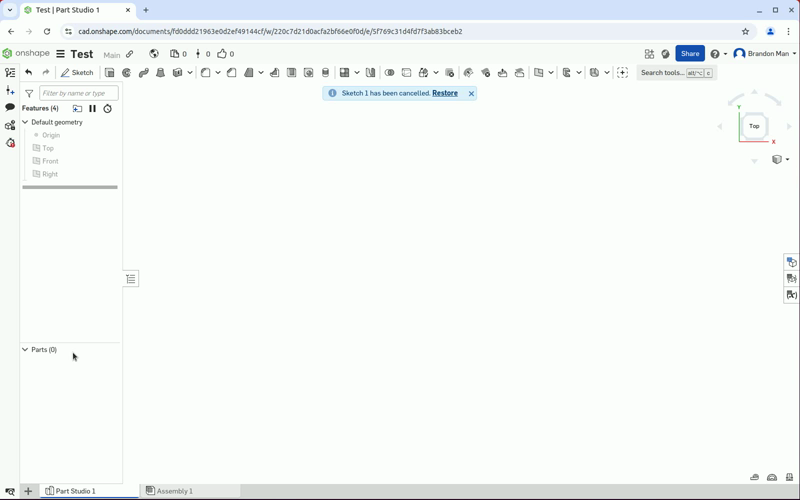
key(space)
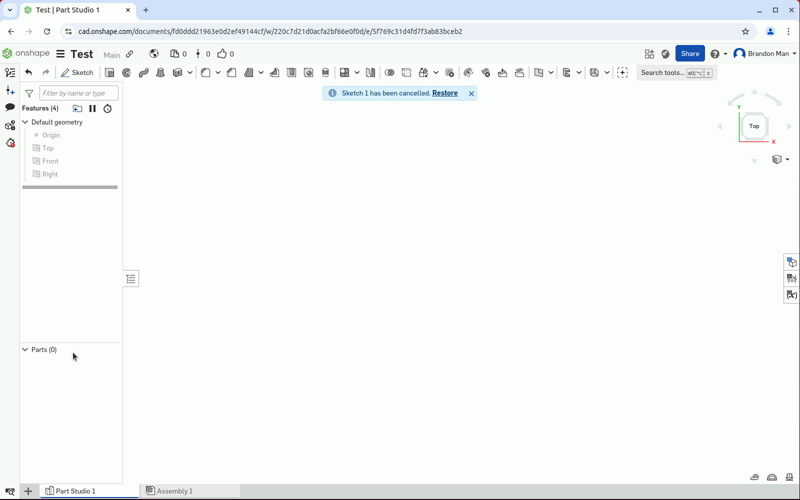
key_down(shift)
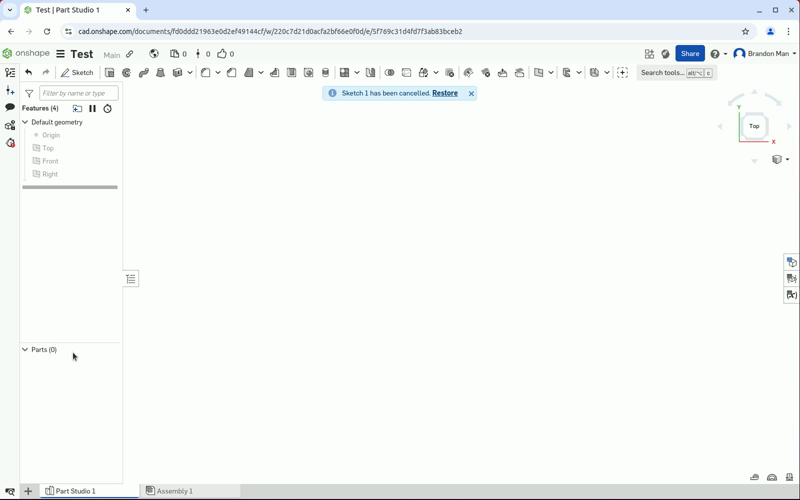
key(up)
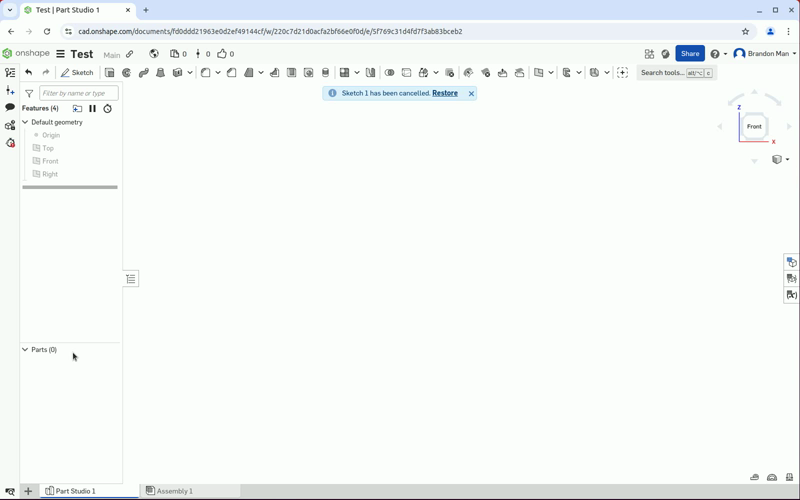
key_up(shift)
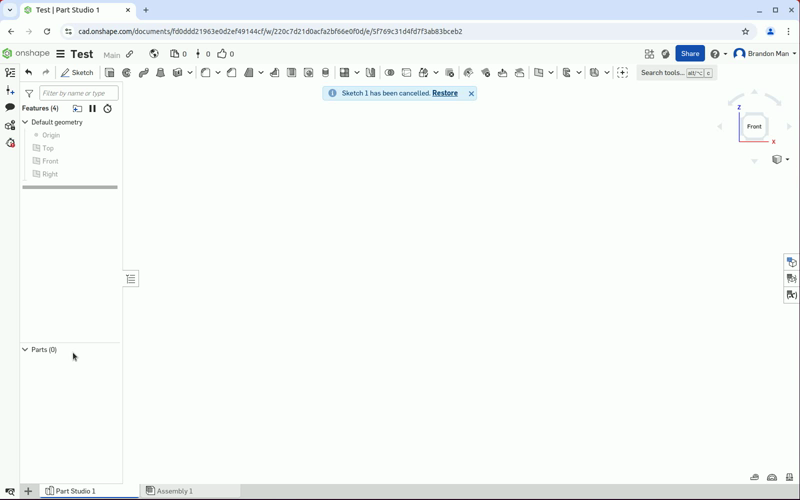
mouse_move(73, 352)
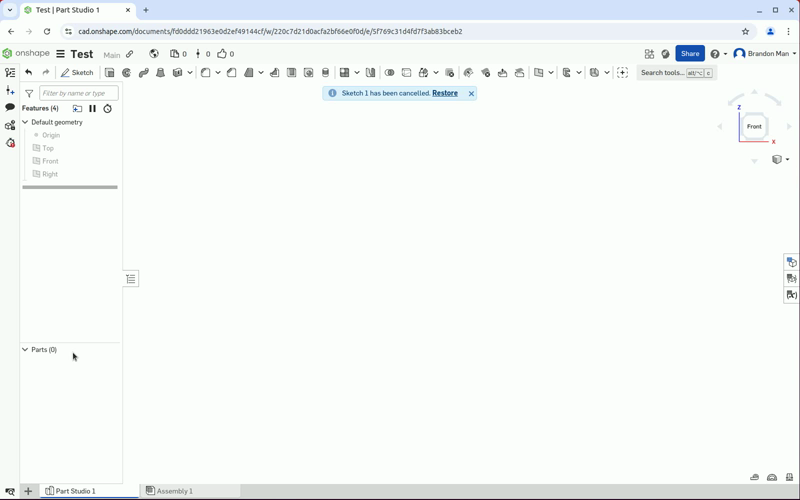
key(shift+y)
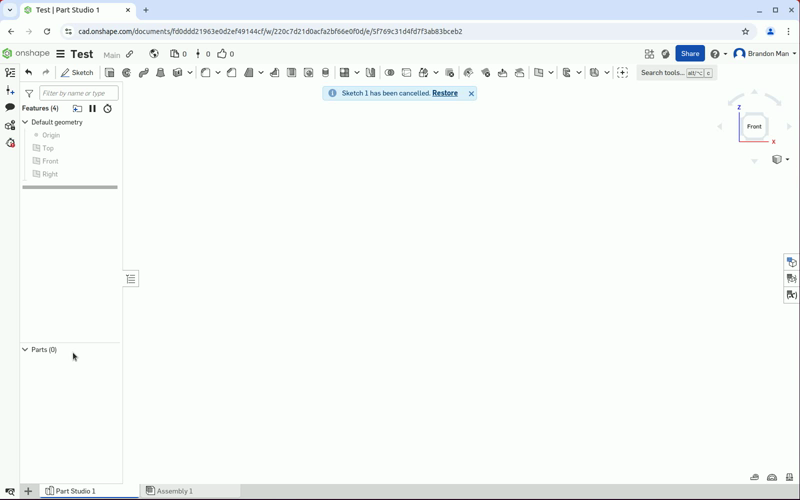
key(shift+s)
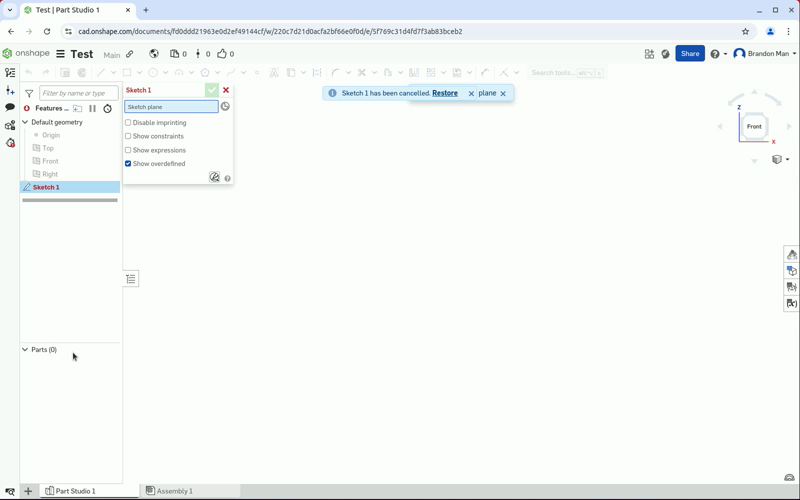
mouse_move(73, 163)
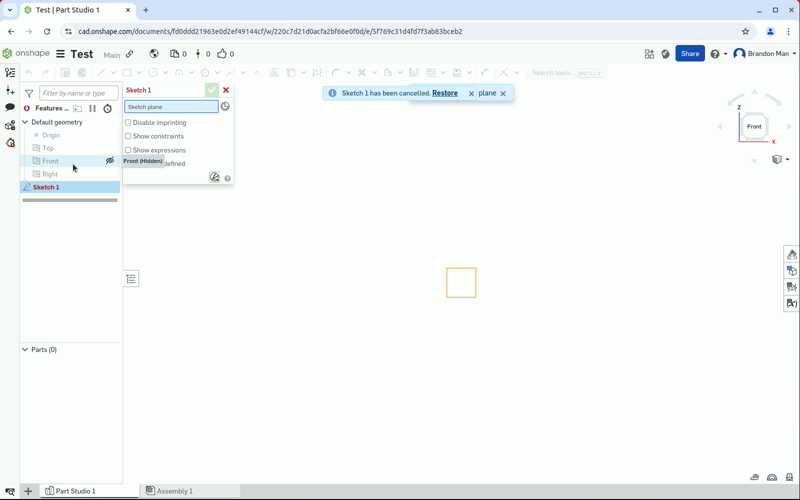
click(73, 163)
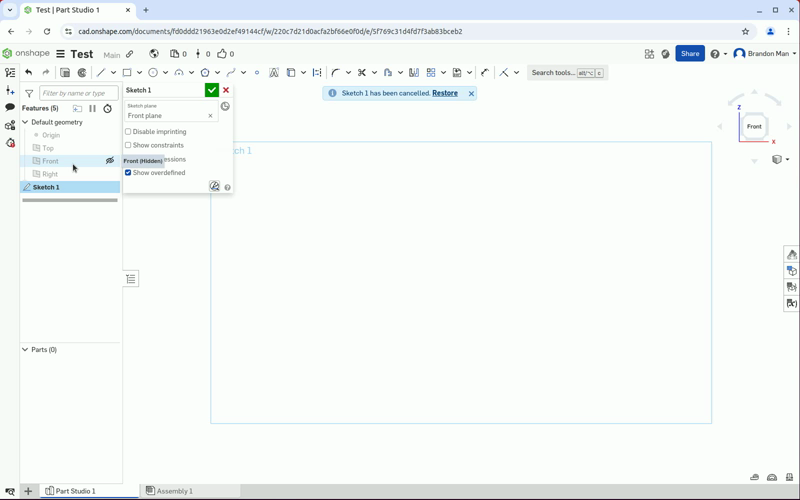
mouse_move(73, 352)
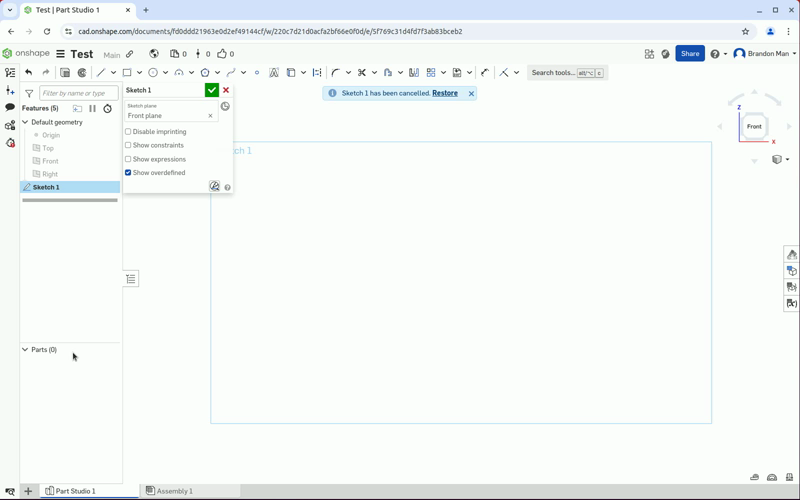
key(y)
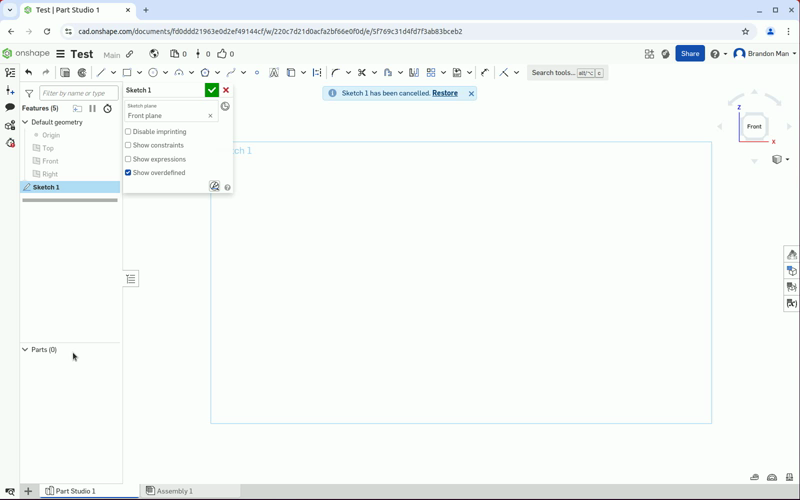
key(l)
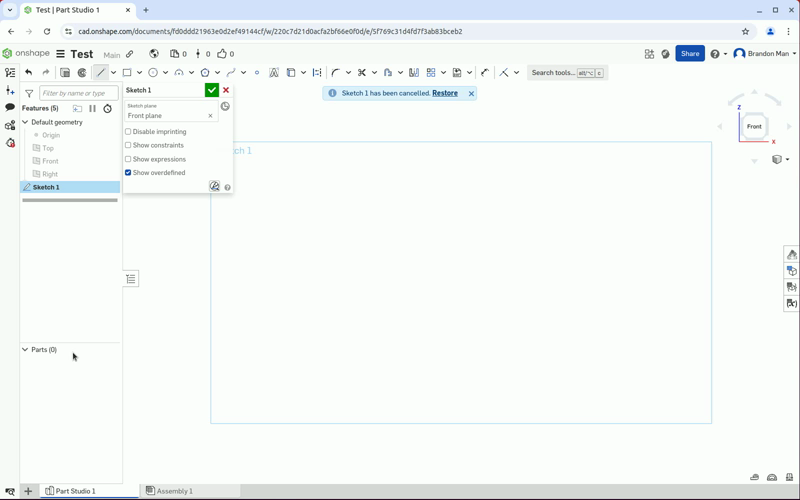
key_down(shift)
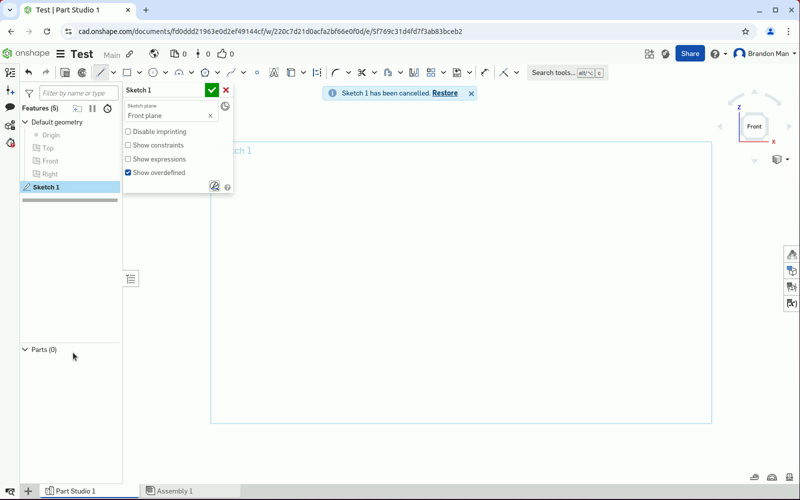
mouse_move(386, 318)
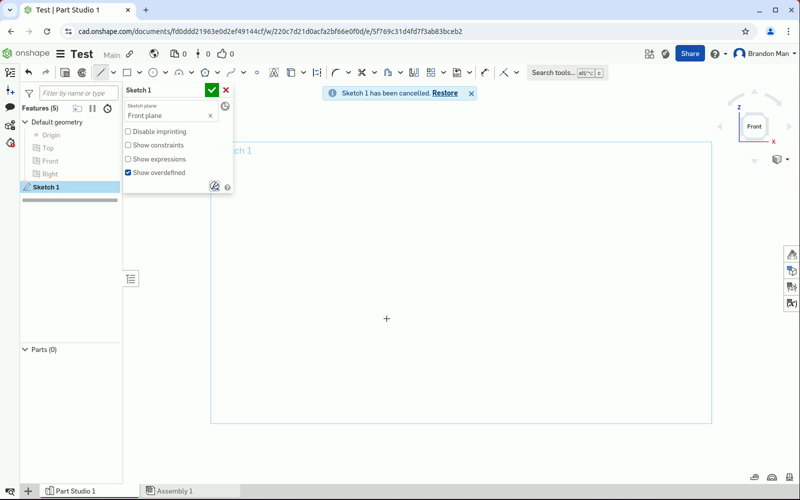
click(386, 318)
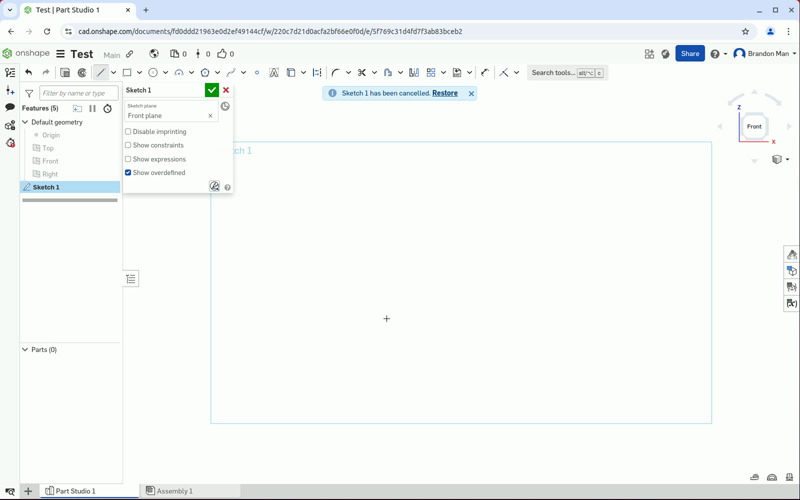
key_up(shift)
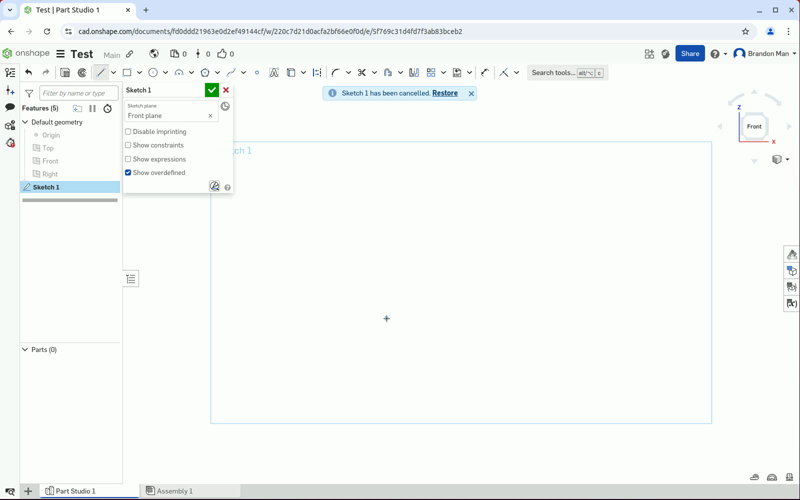
key_down(shift)
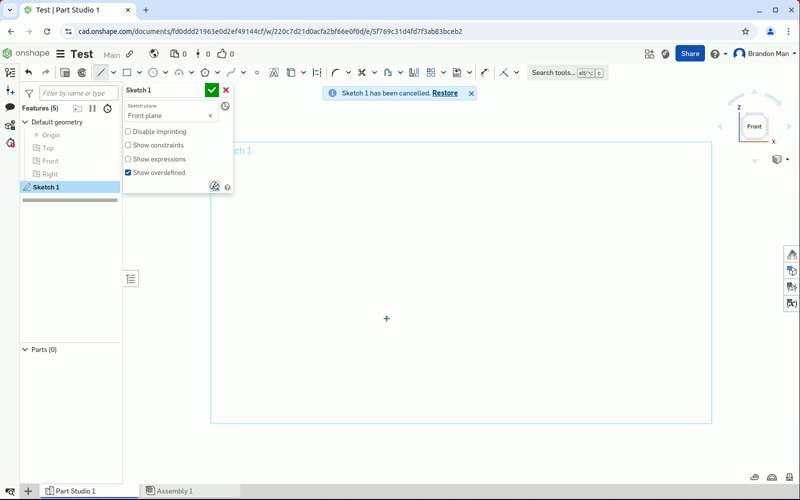
mouse_move(534, 318)
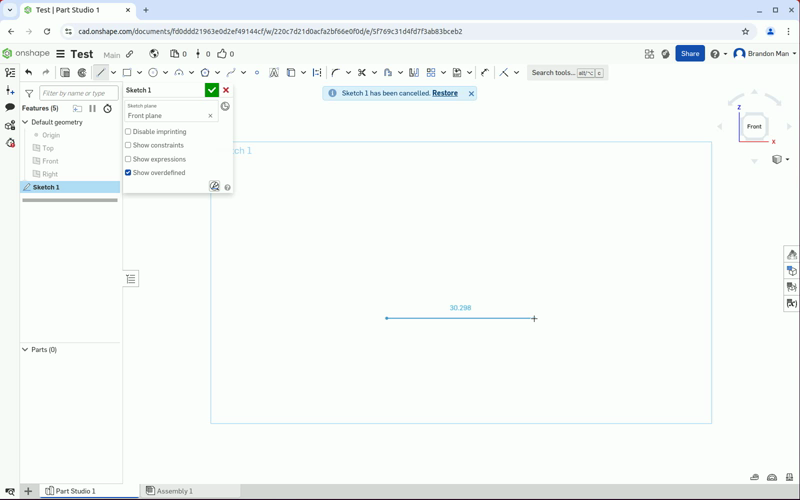
click(534, 318)
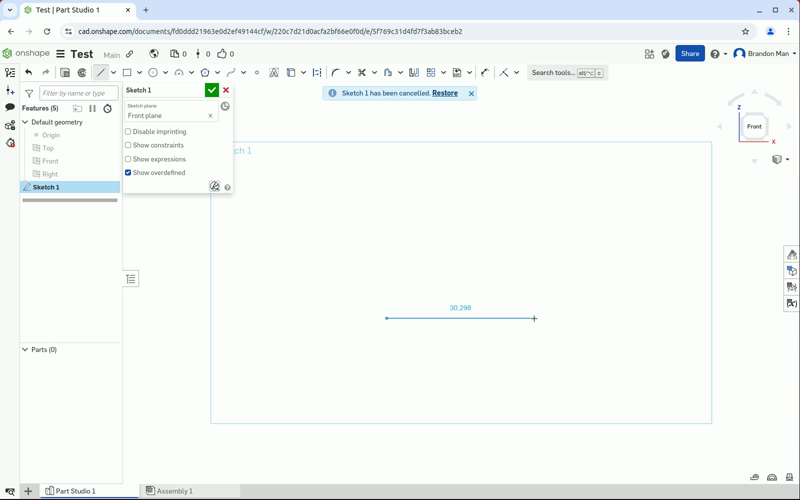
key_up(shift)
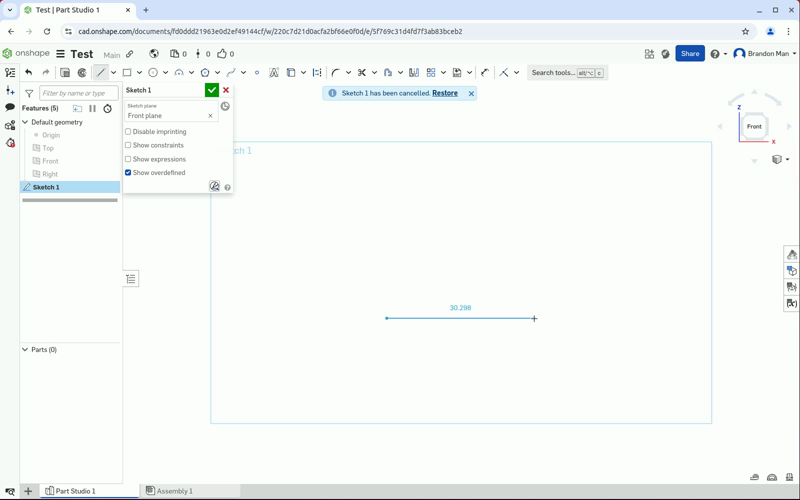
key_down(shift)
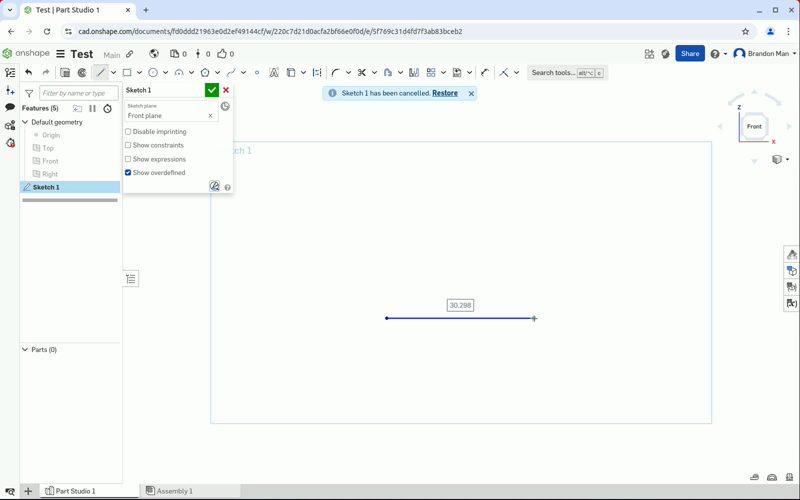
mouse_move(564, 318)
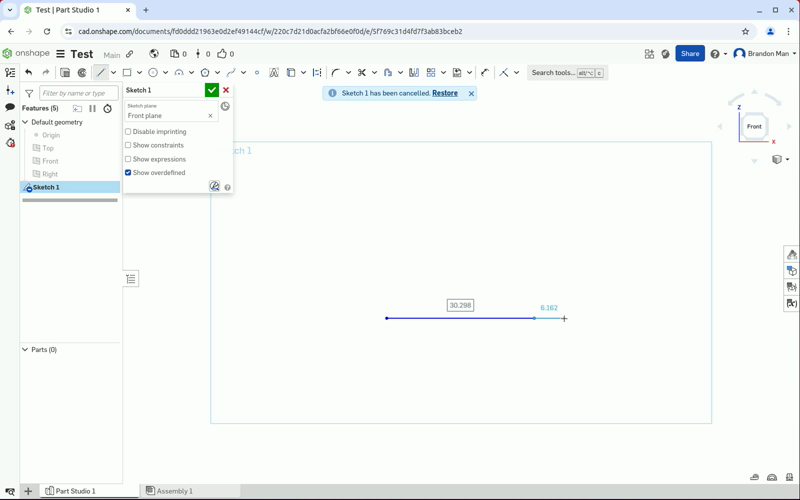
mouse_move(534, 291)
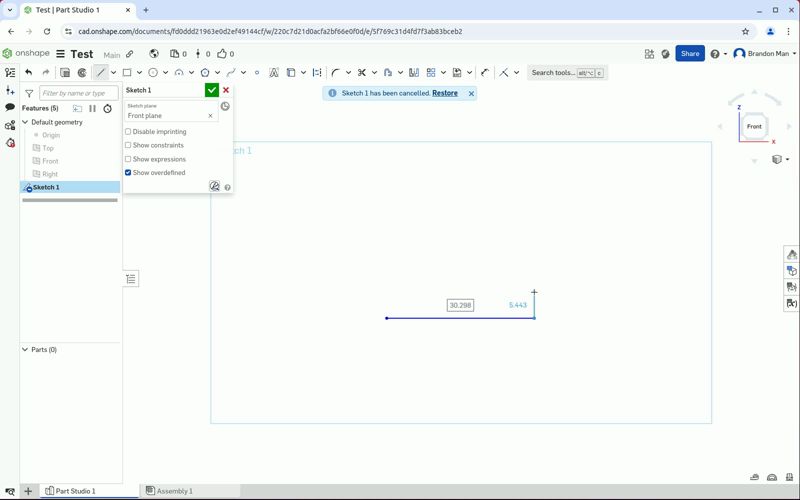
click(534, 291)
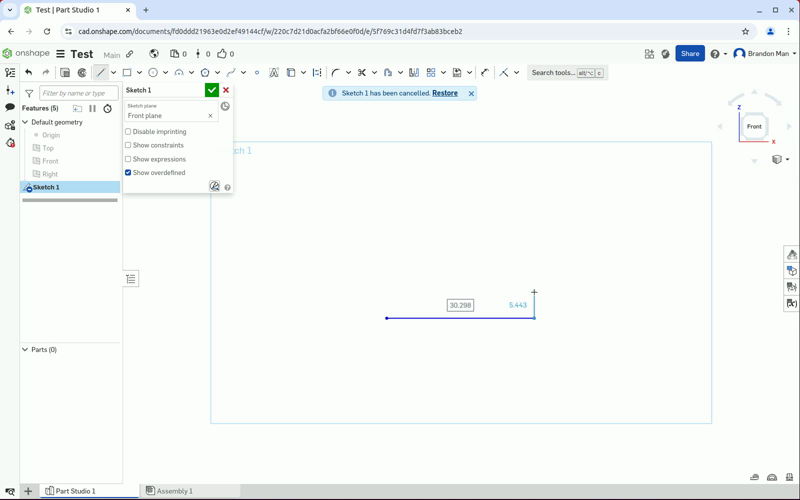
key_up(shift)
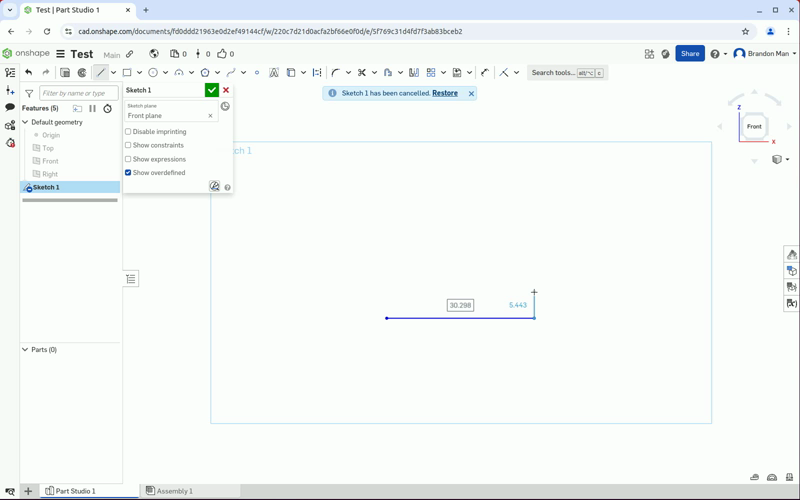
key_down(shift)
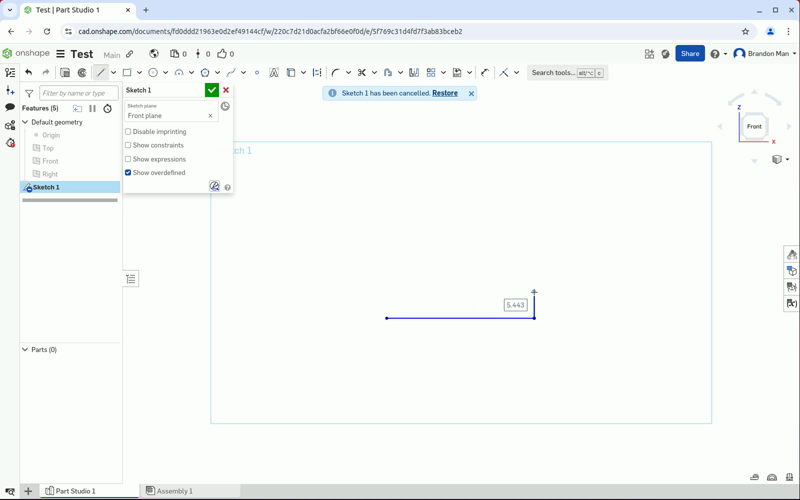
mouse_move(386, 291)
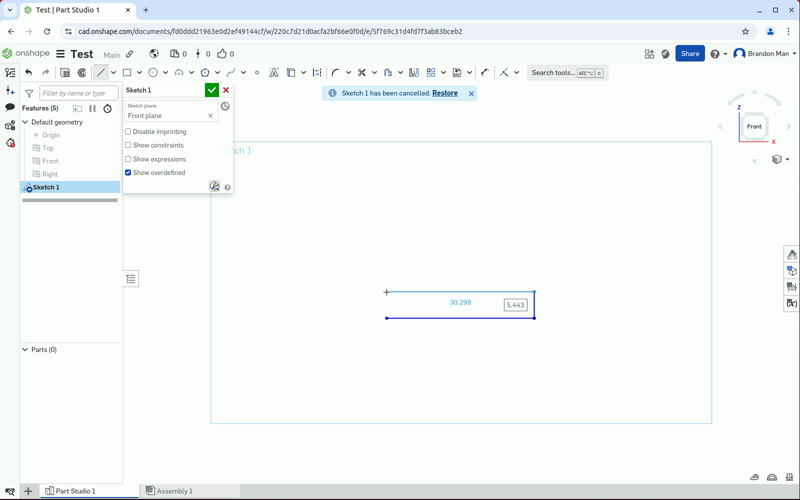
click(386, 291)
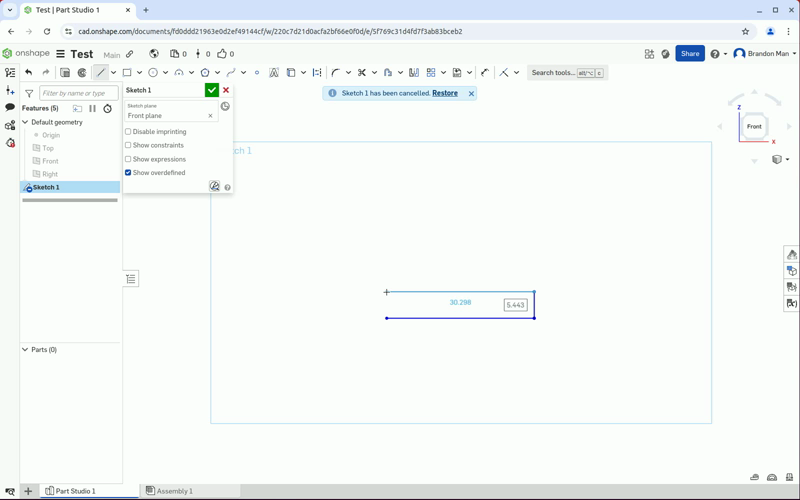
key_up(shift)
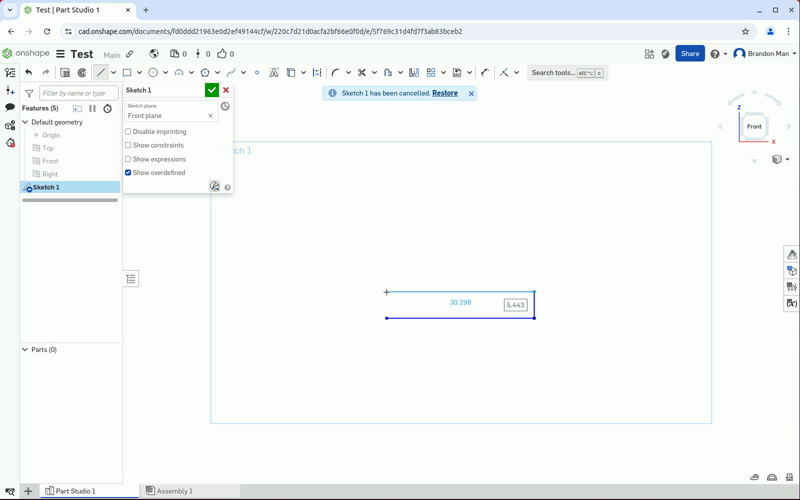
mouse_move(417, 291)
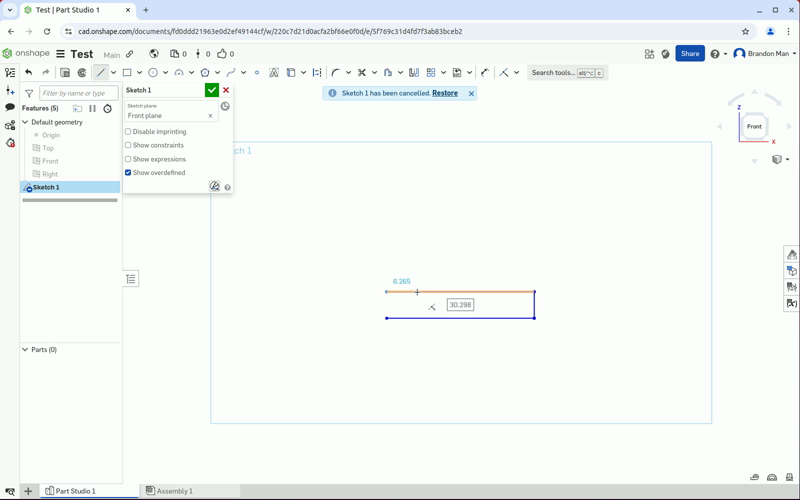
key_down(shift)
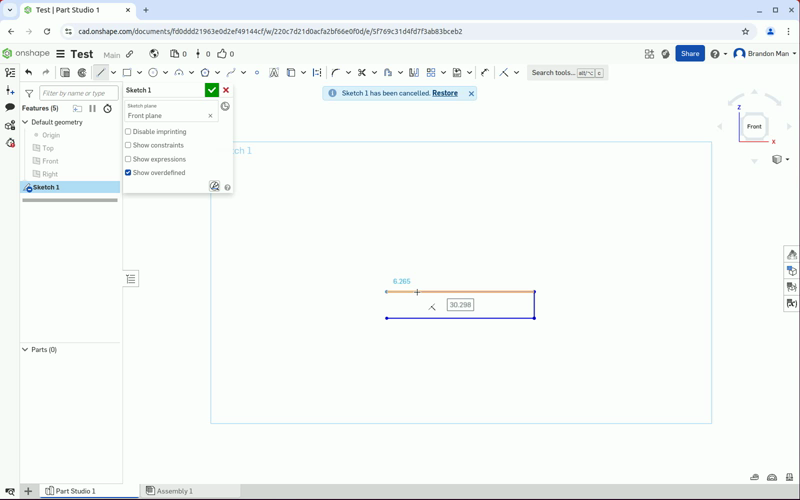
mouse_move(386, 318)
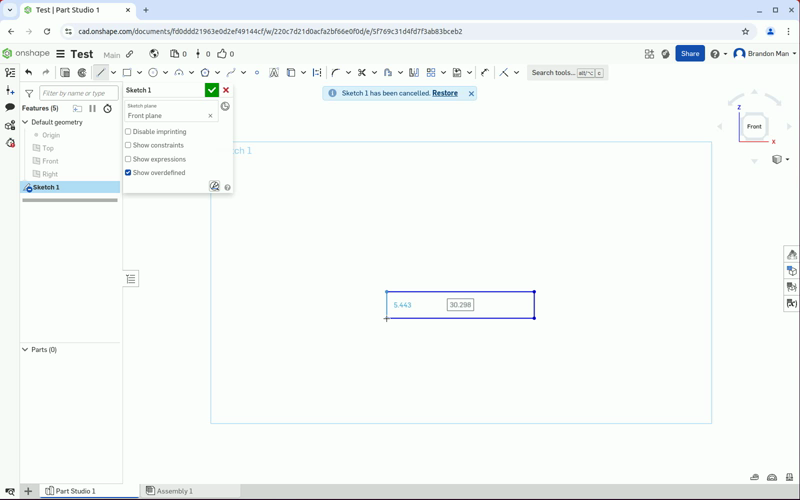
key_up(shift)
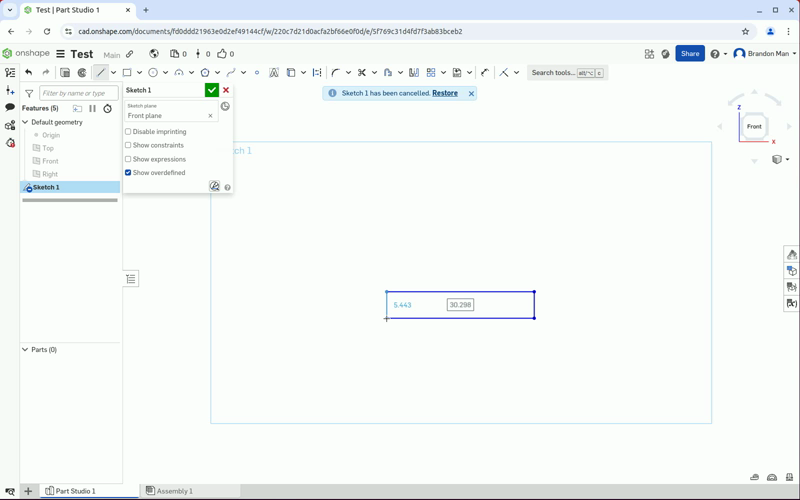
click(386, 318)
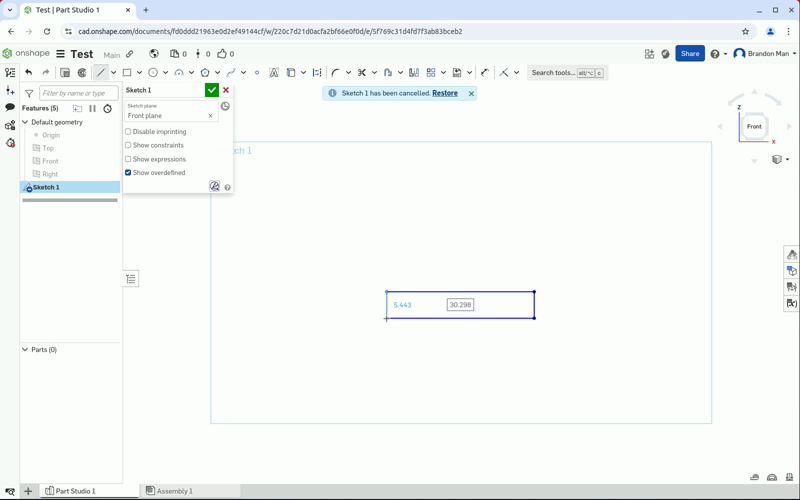
key(esc)
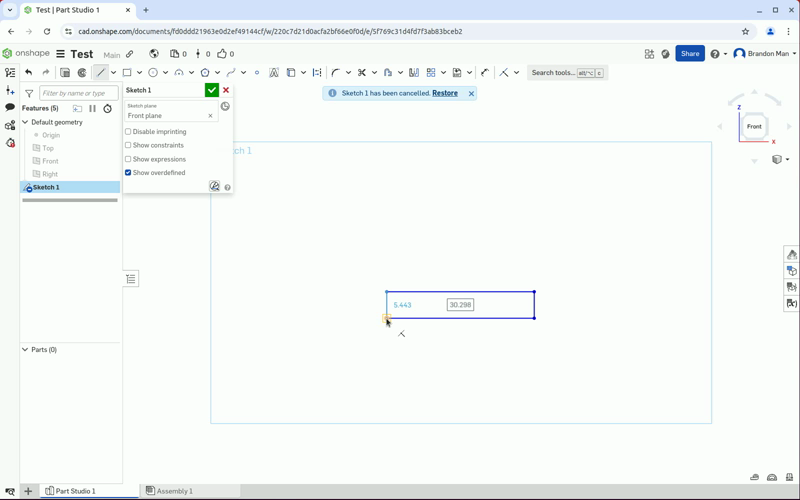
mouse_move(529, 294)
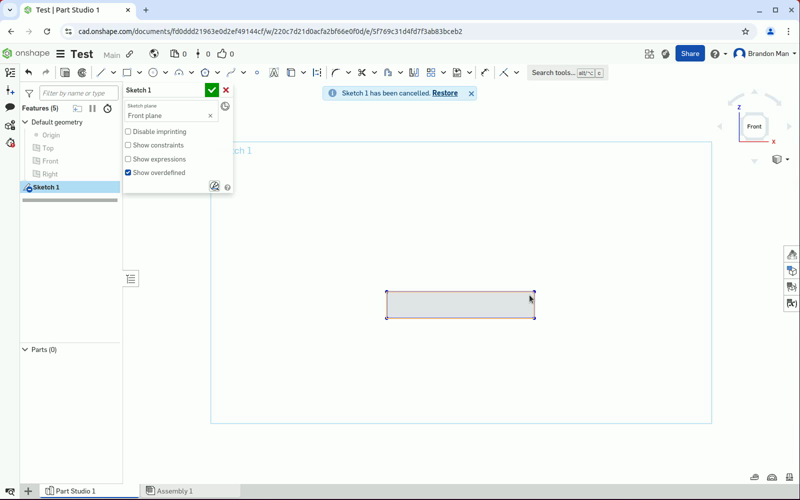
click(529, 294)
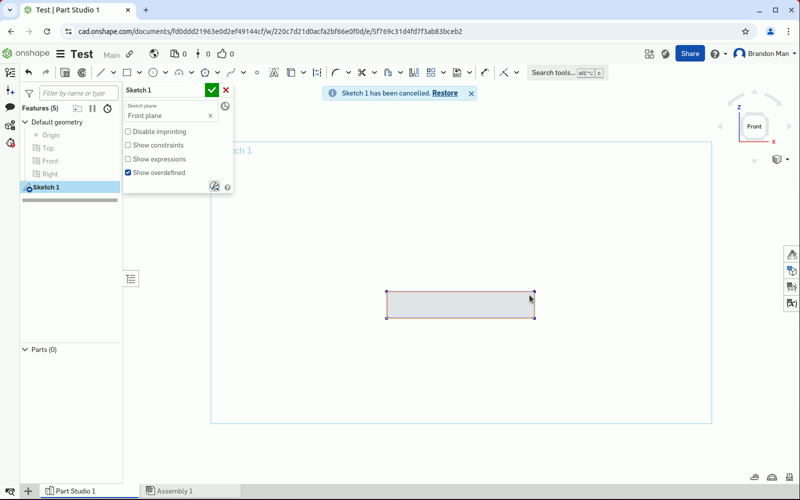
mouse_move(73, 352)
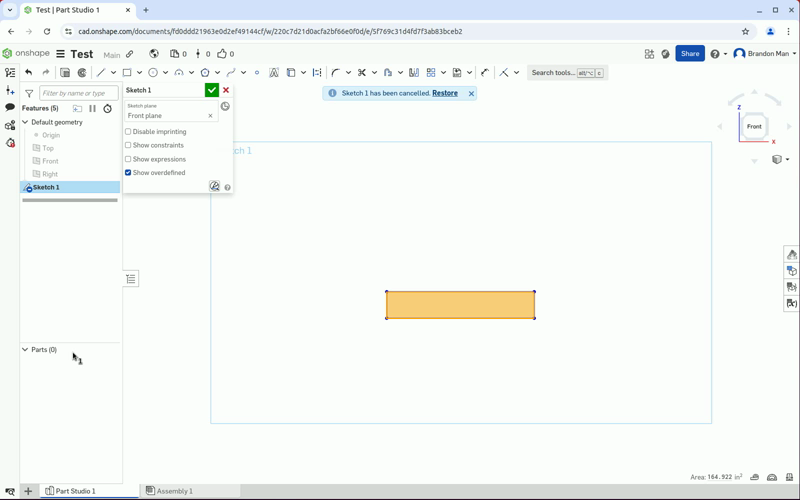
key(shift+y)
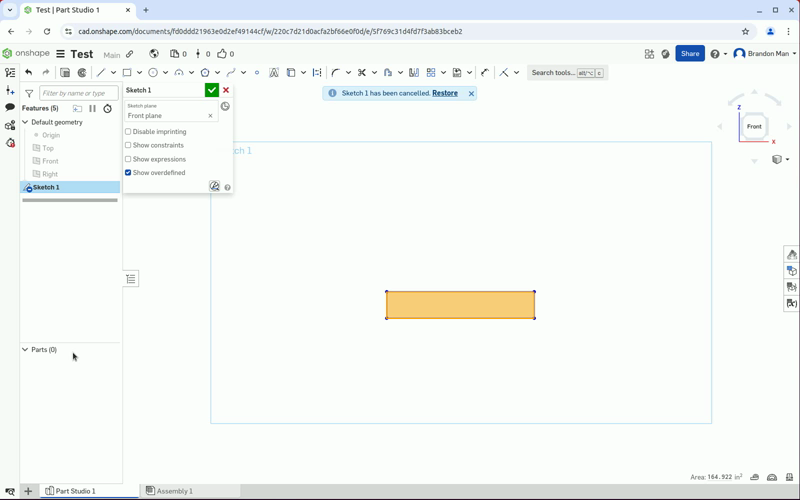
key(shift+e)
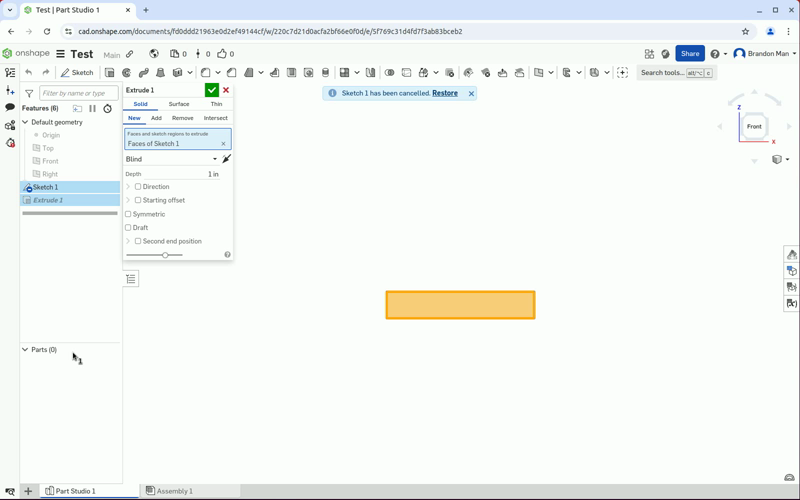
mouse_move(143, 106)
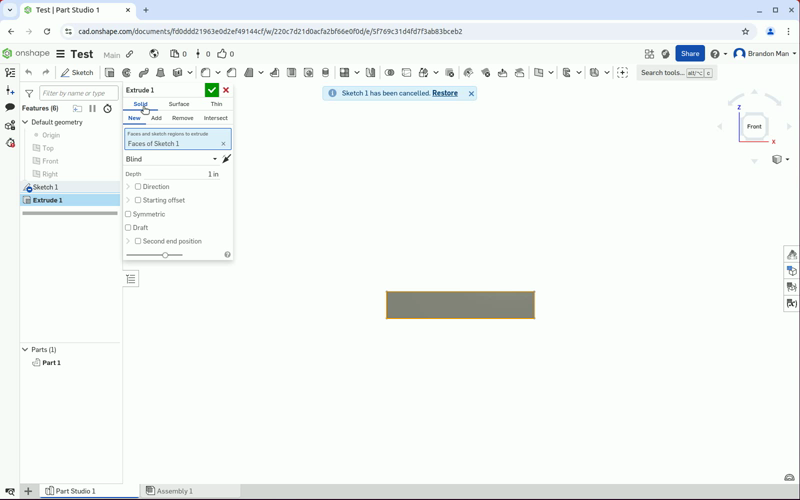
click(143, 106)
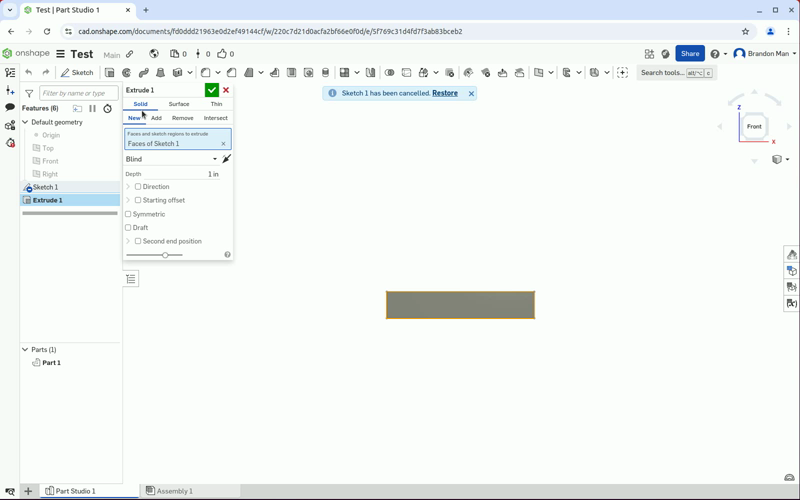
mouse_move(137, 120)
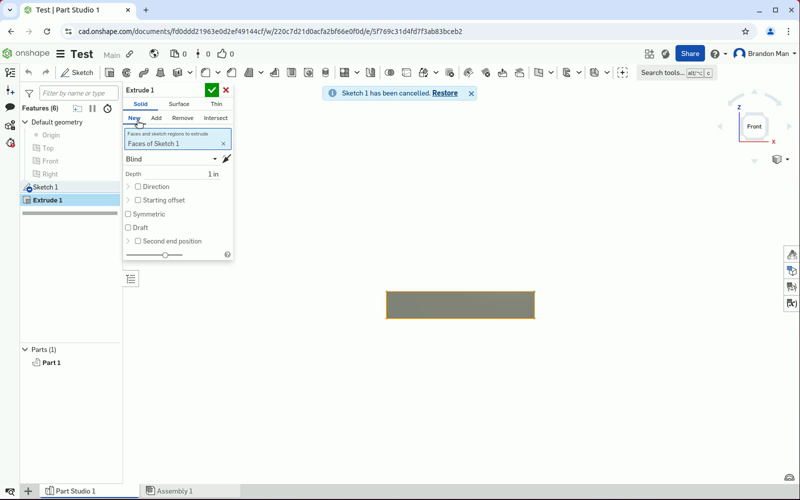
click(137, 120)
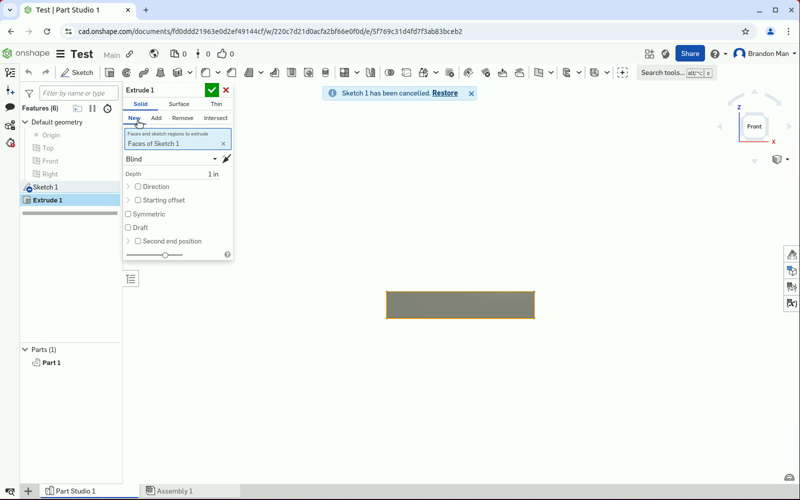
key(tab, 4)
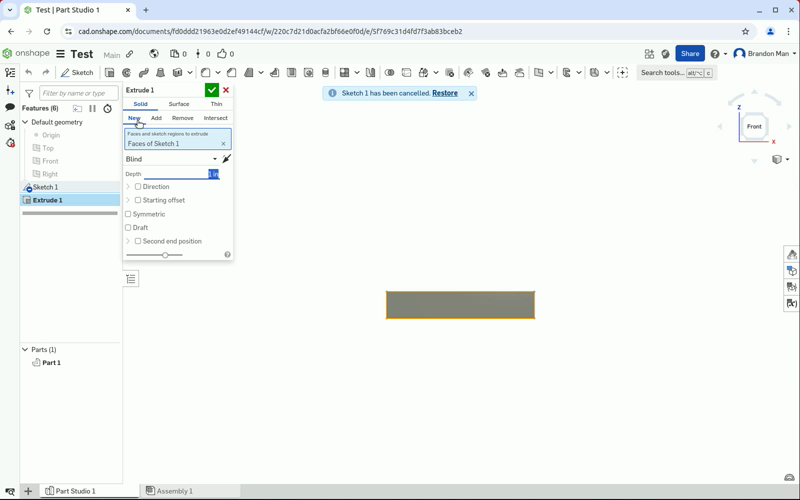
text(1.204)
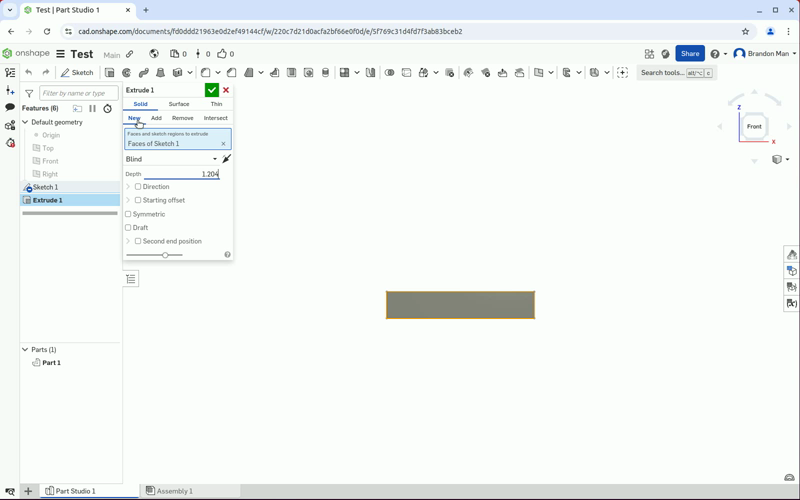
key(enter)
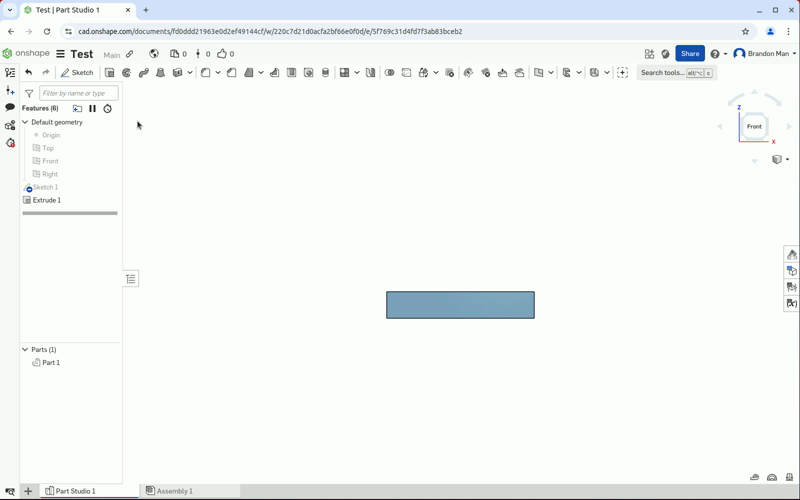
key(shift+h)
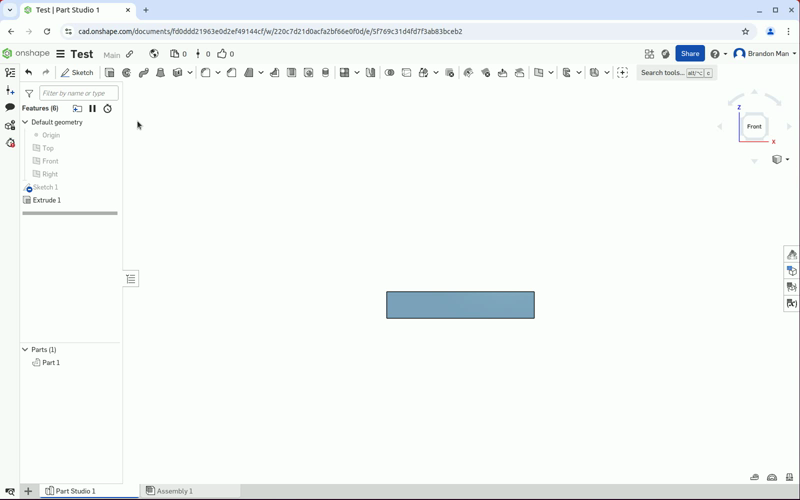
key(shift+h)
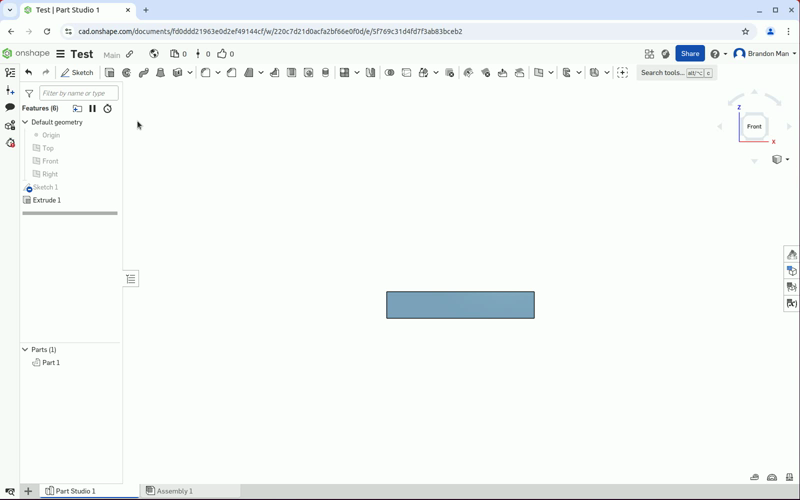
mouse_move(73, 189)
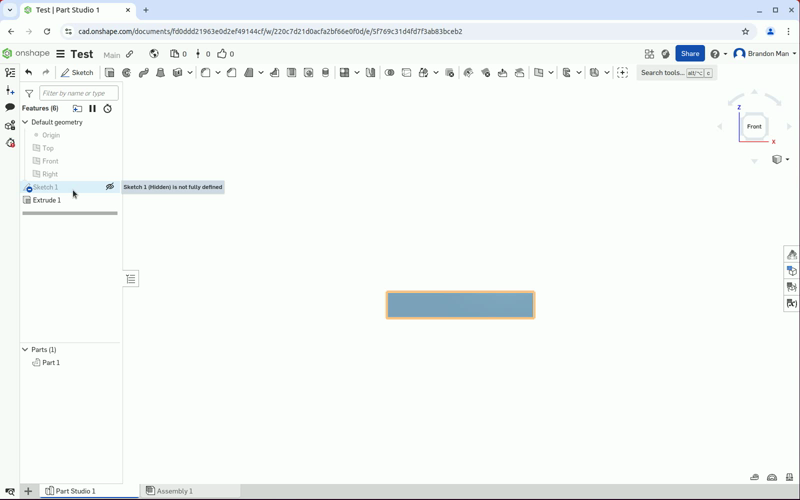
click(73, 189)
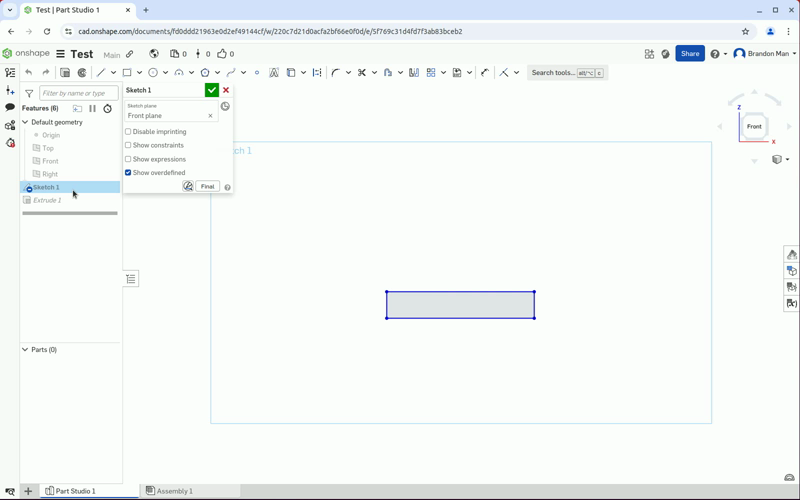
mouse_move(229, 92)
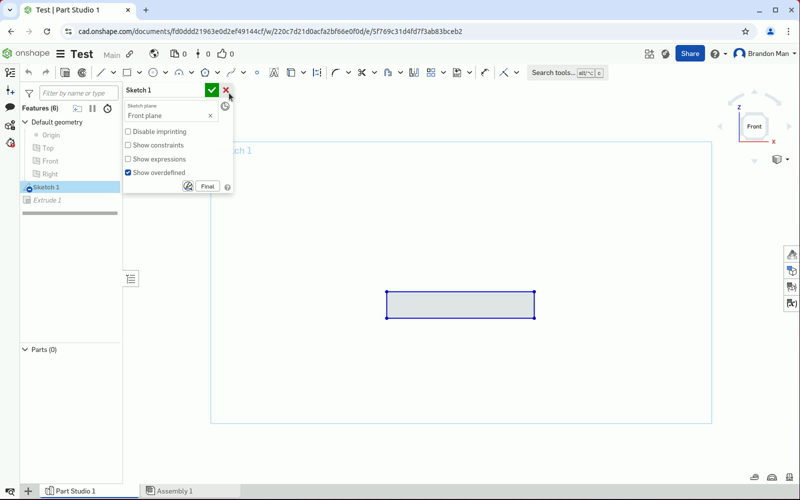
click(229, 92)
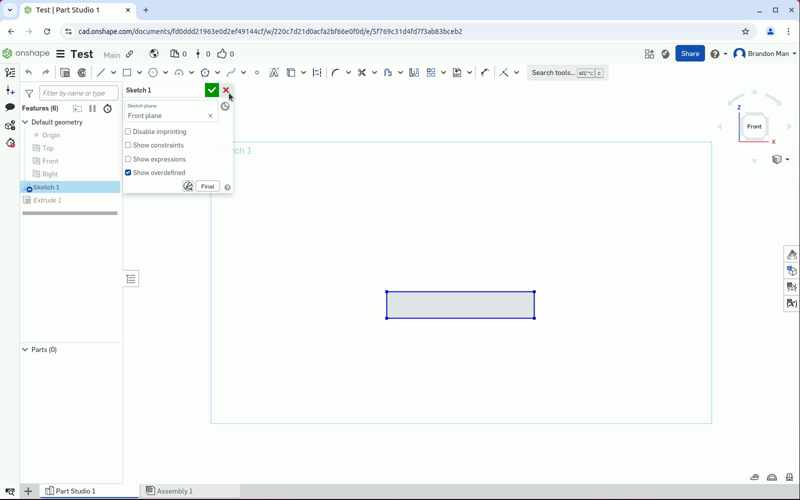
key(shift+s)
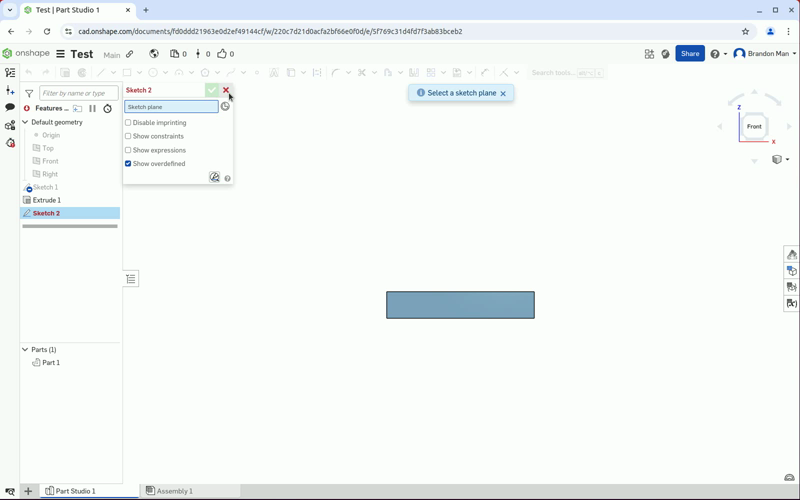
mouse_move(73, 163)
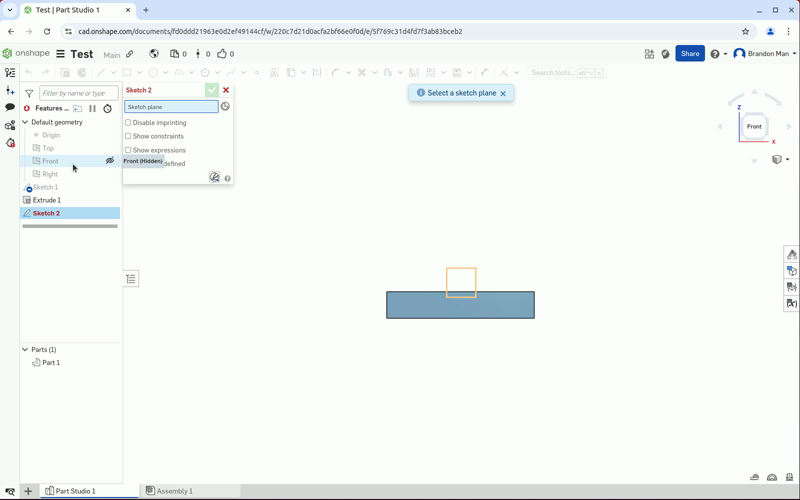
click(73, 163)
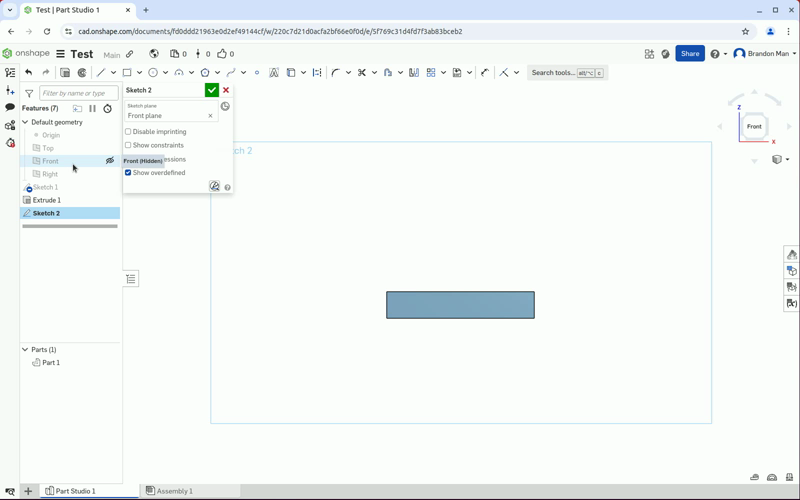
mouse_move(73, 352)
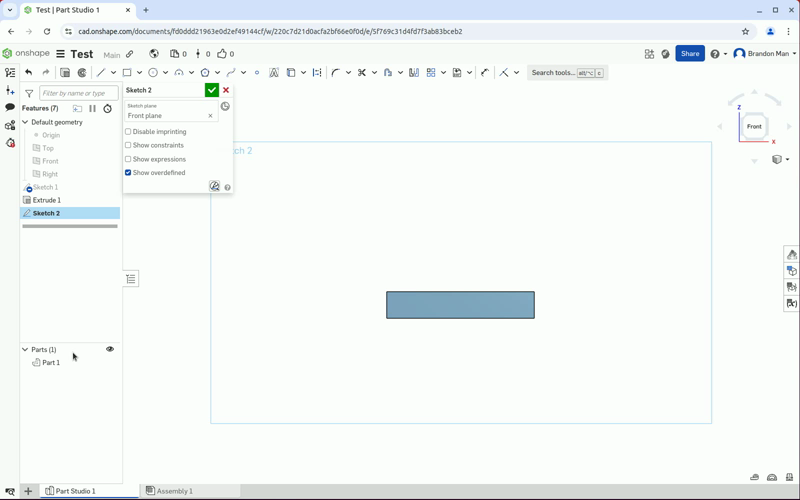
key(y)
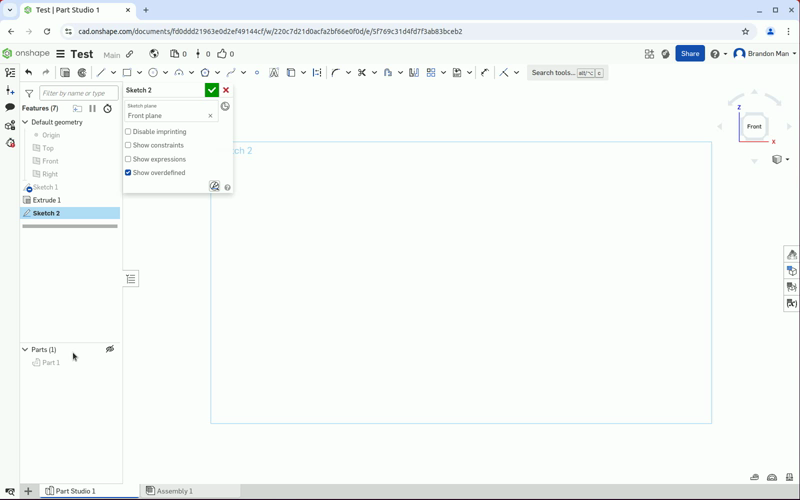
key(l)
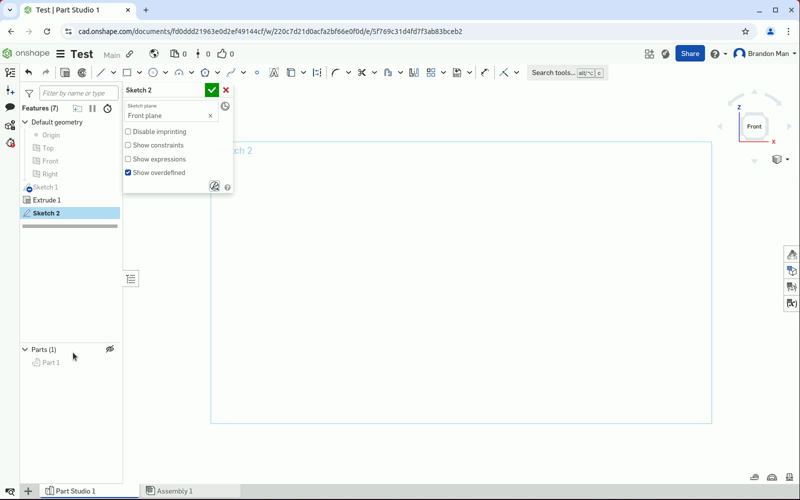
key_down(shift)
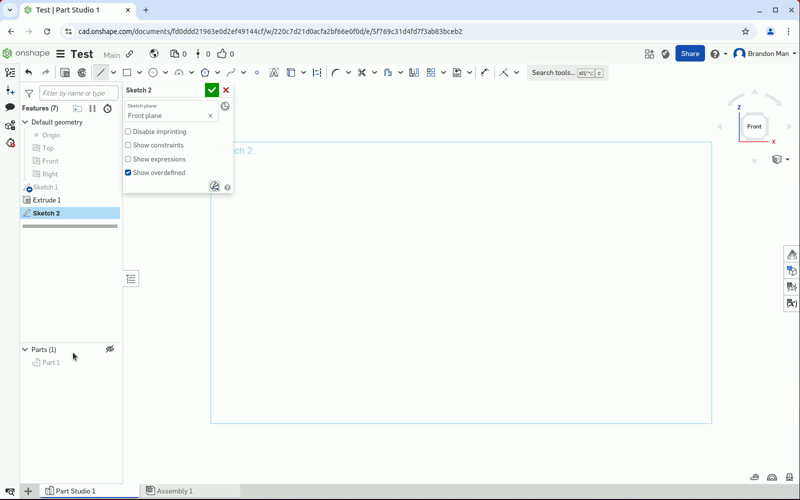
mouse_move(386, 292)
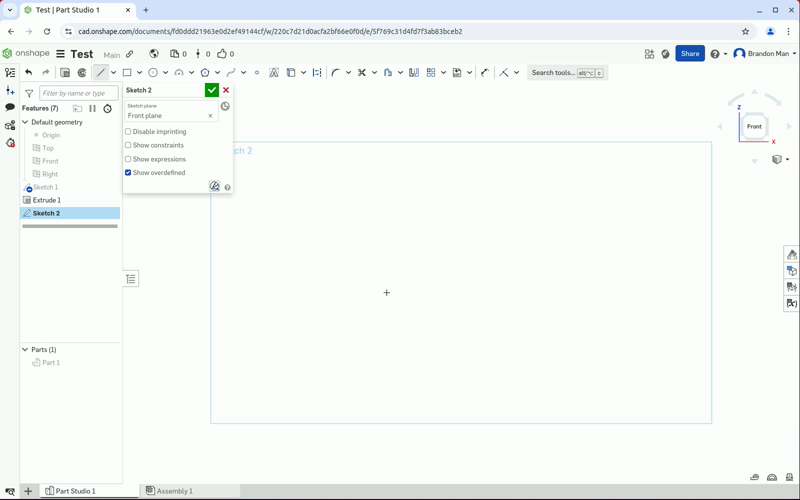
click(386, 292)
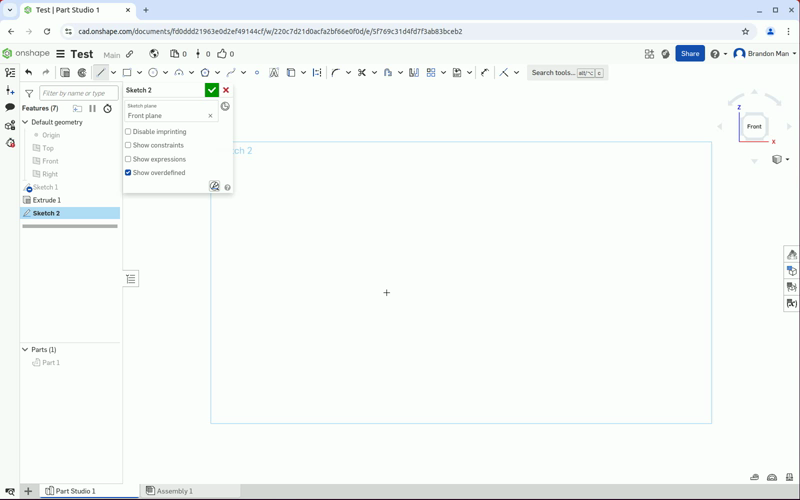
key_up(shift)
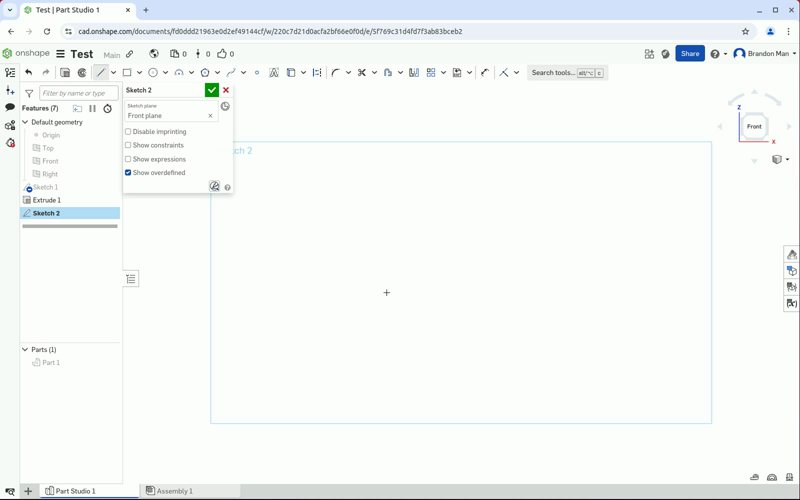
key_down(shift)
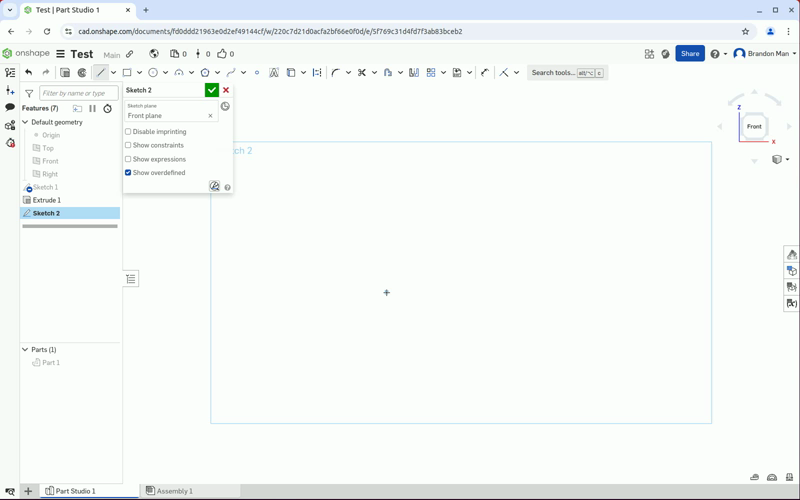
mouse_move(534, 292)
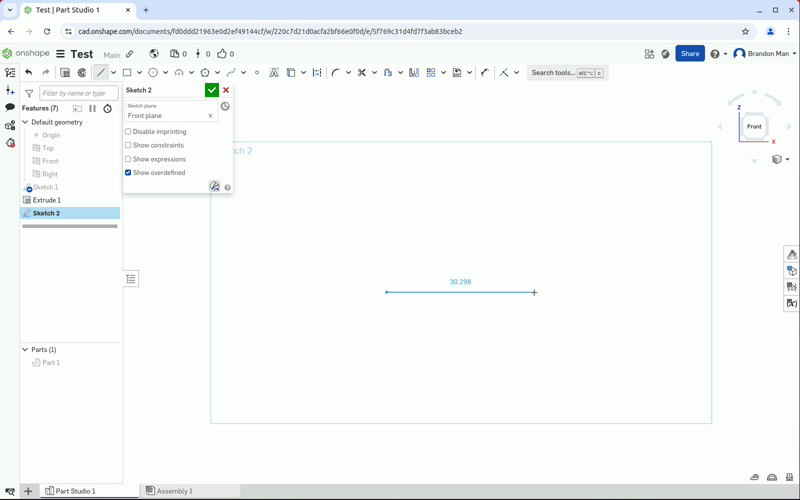
click(534, 292)
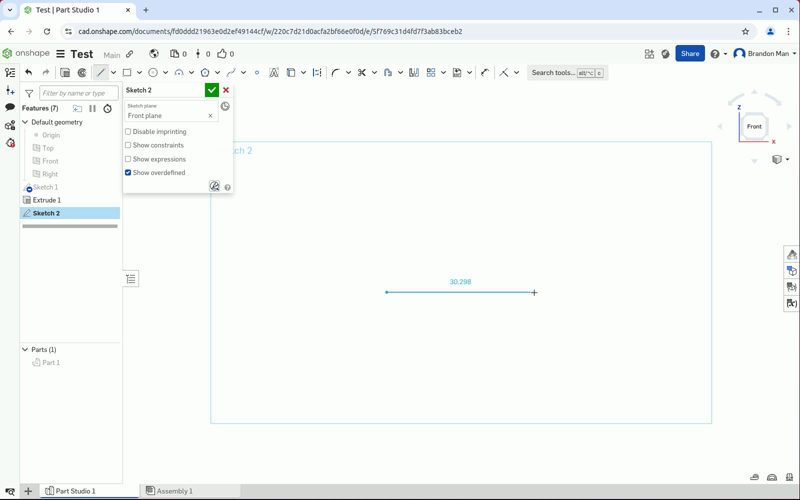
key_up(shift)
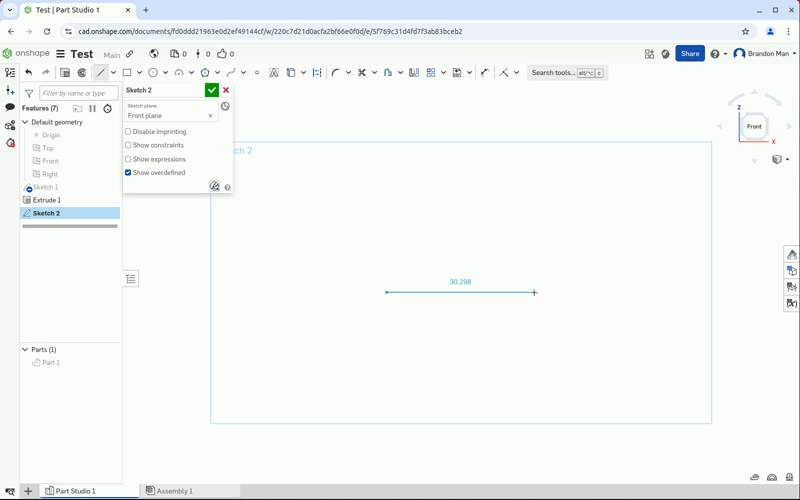
key_down(shift)
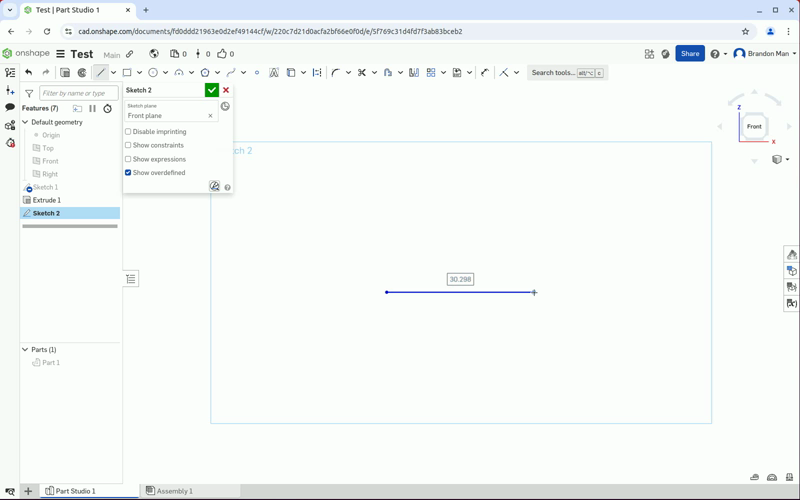
mouse_move(534, 171)
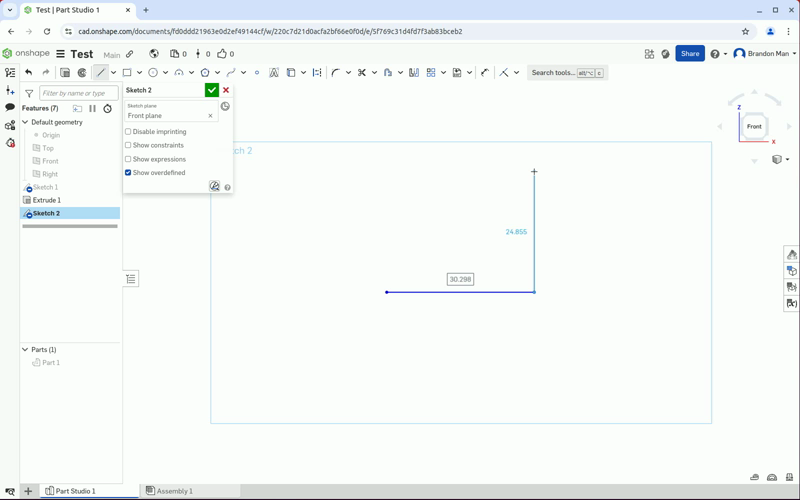
click(534, 171)
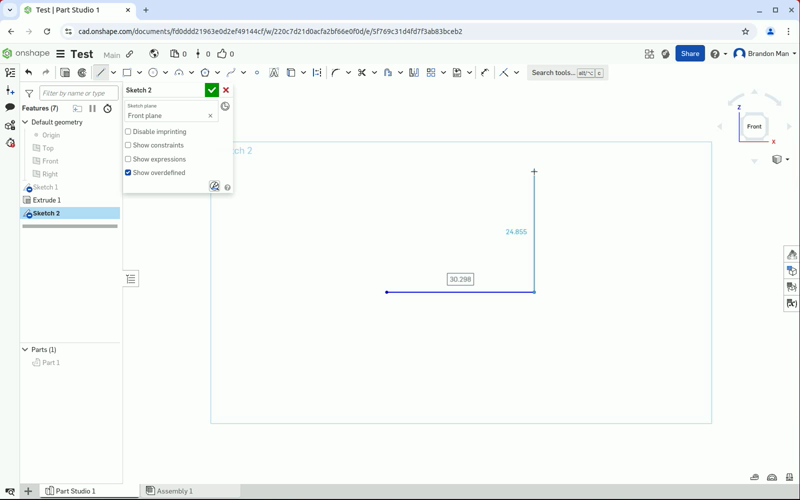
key_up(shift)
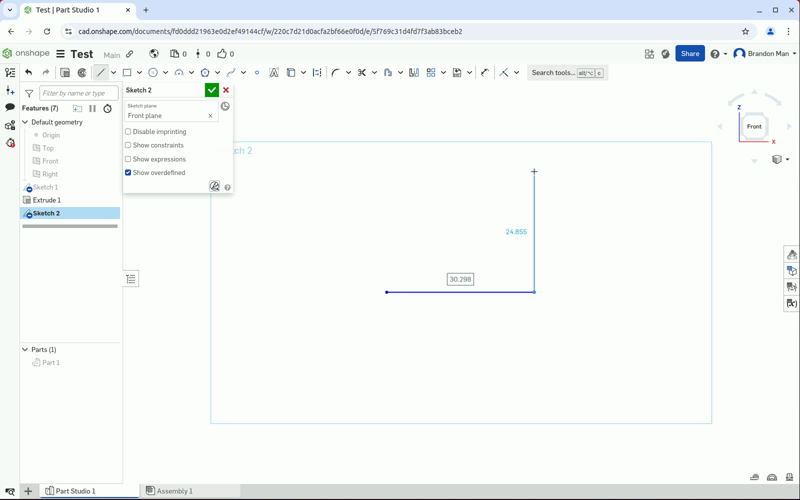
key_down(shift)
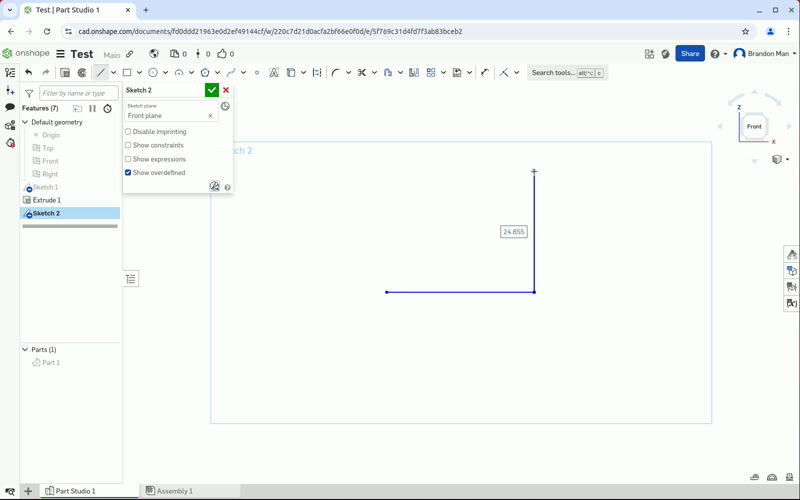
mouse_move(386, 171)
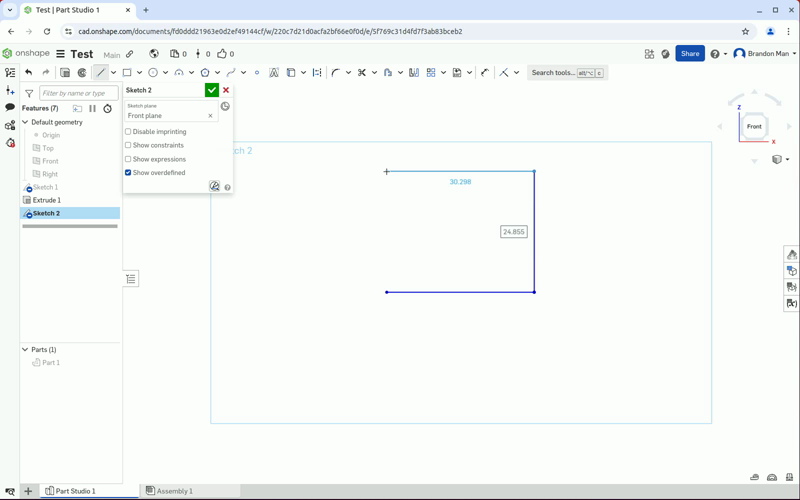
click(386, 171)
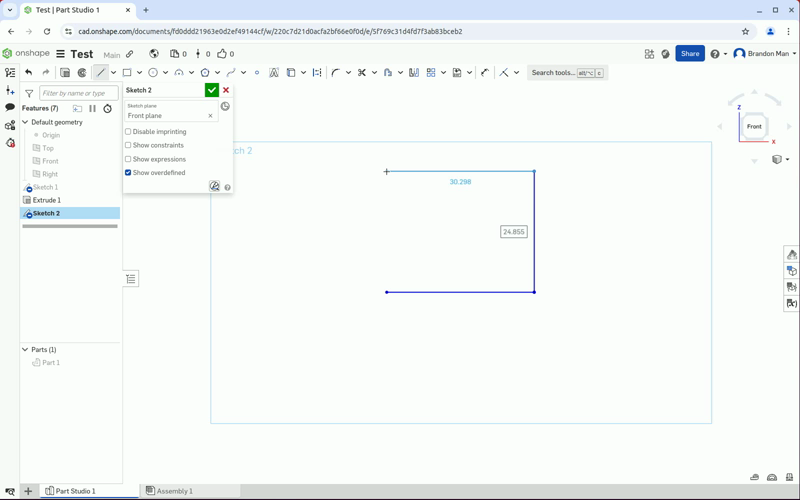
key_up(shift)
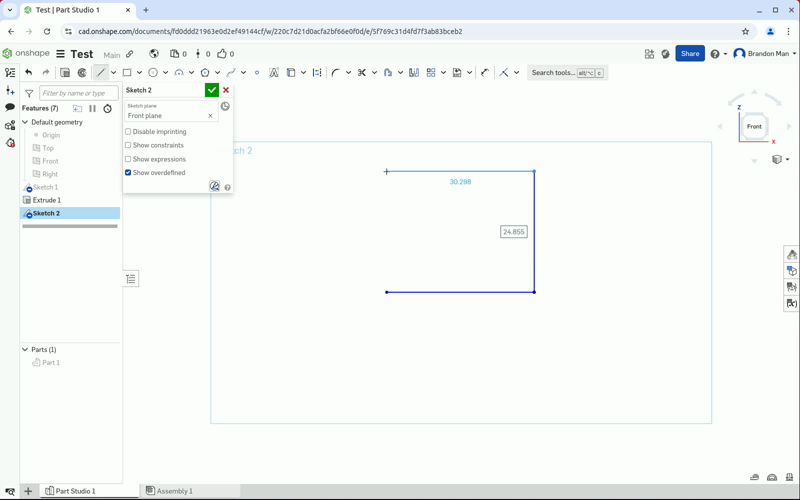
key_down(shift)
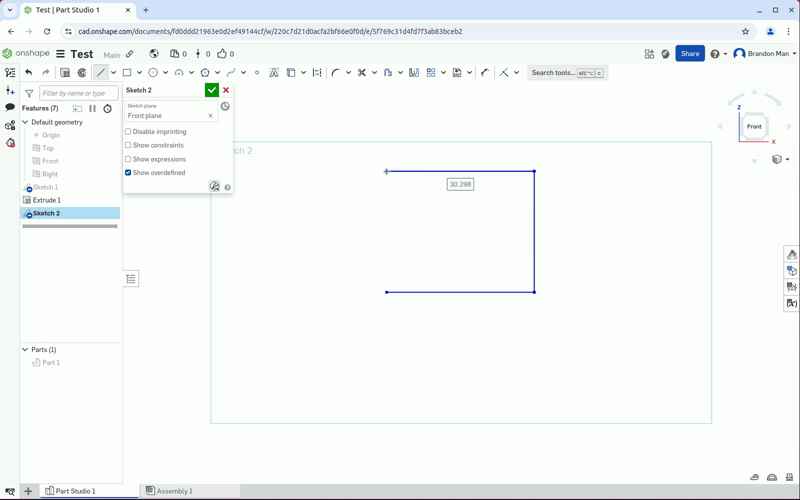
mouse_move(386, 292)
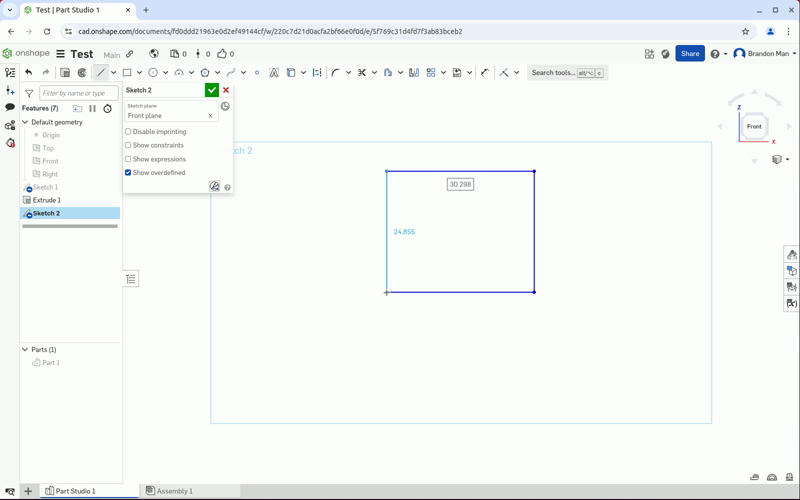
key_up(shift)
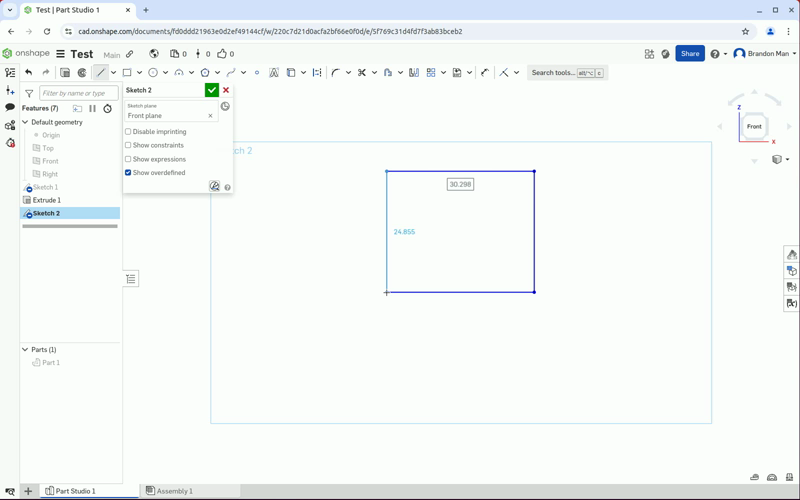
click(386, 292)
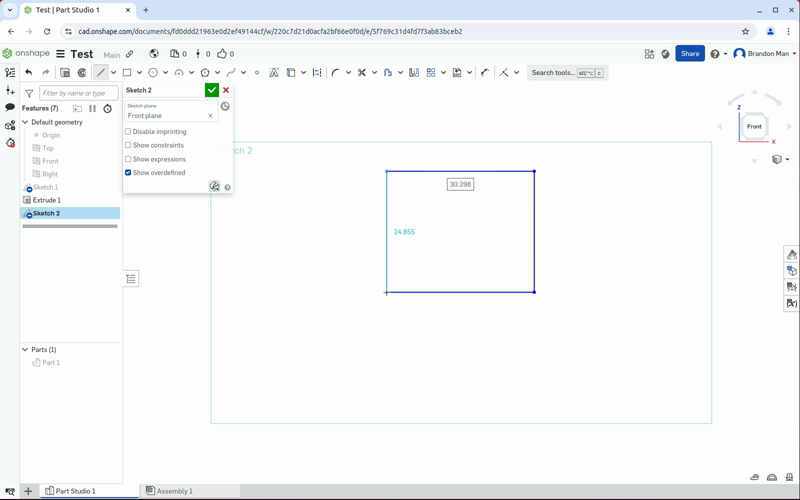
key(esc)
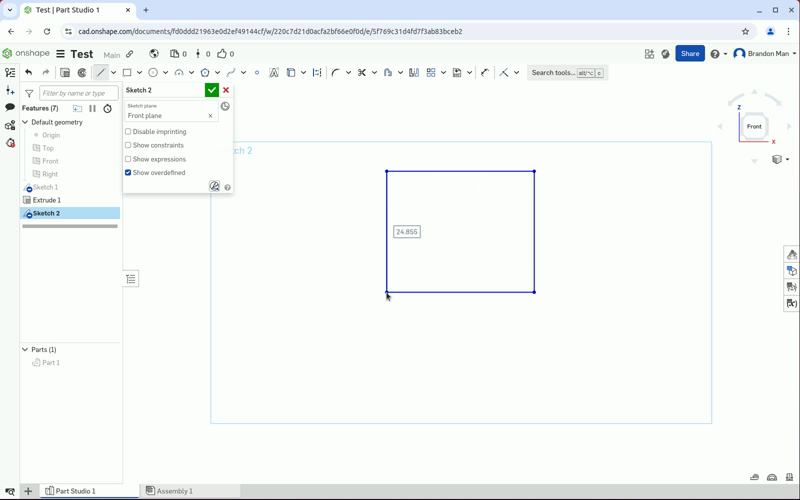
key(l)
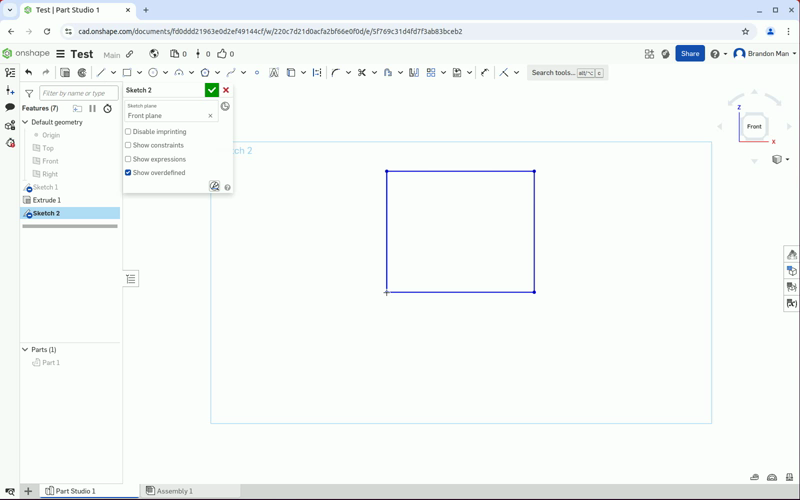
key_down(shift)
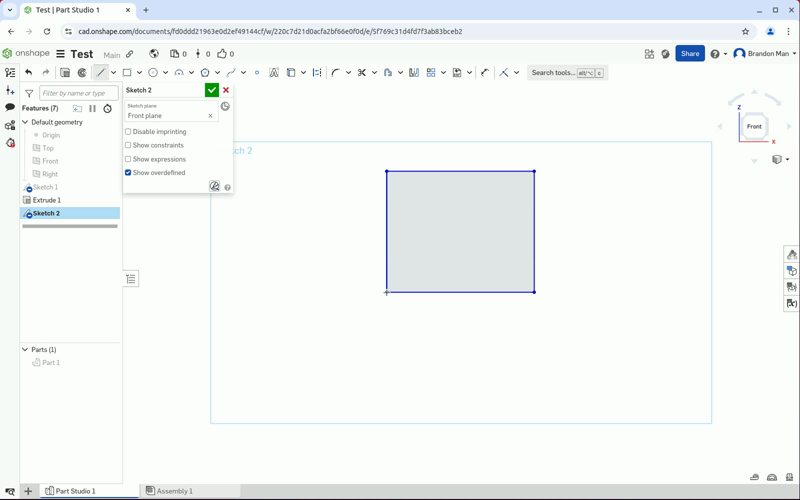
mouse_move(396, 282)
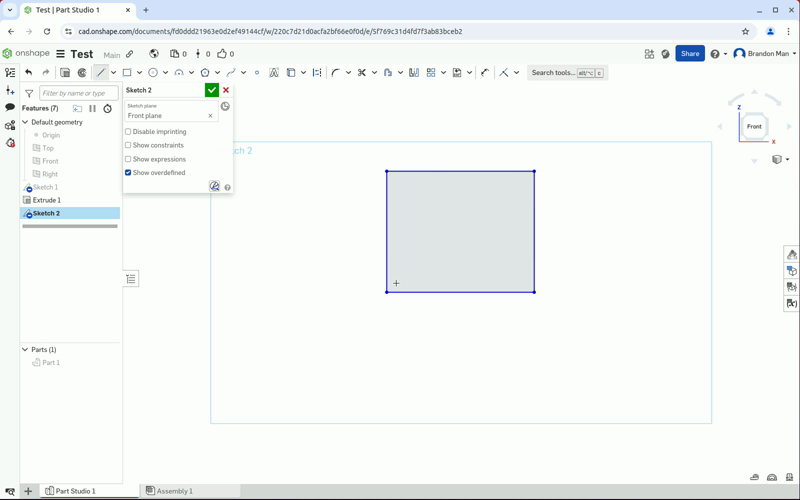
click(396, 282)
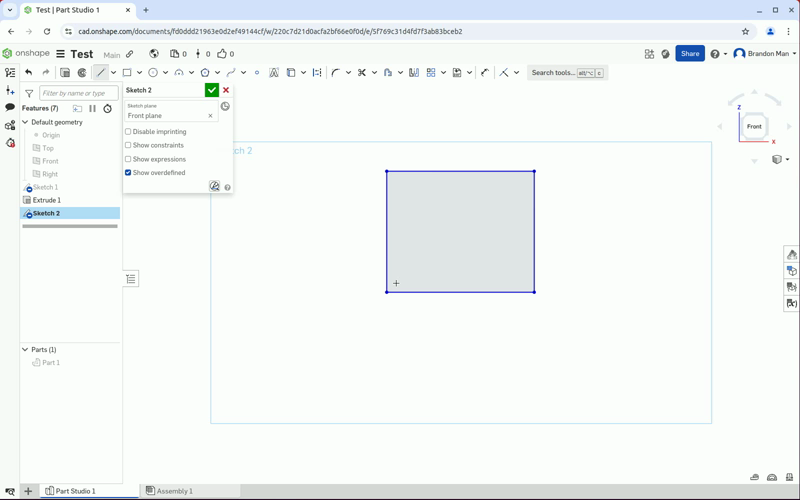
key_up(shift)
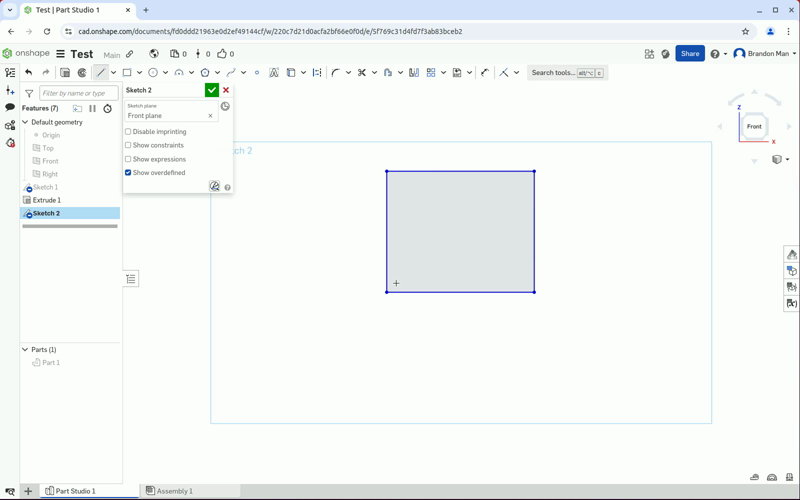
key_down(shift)
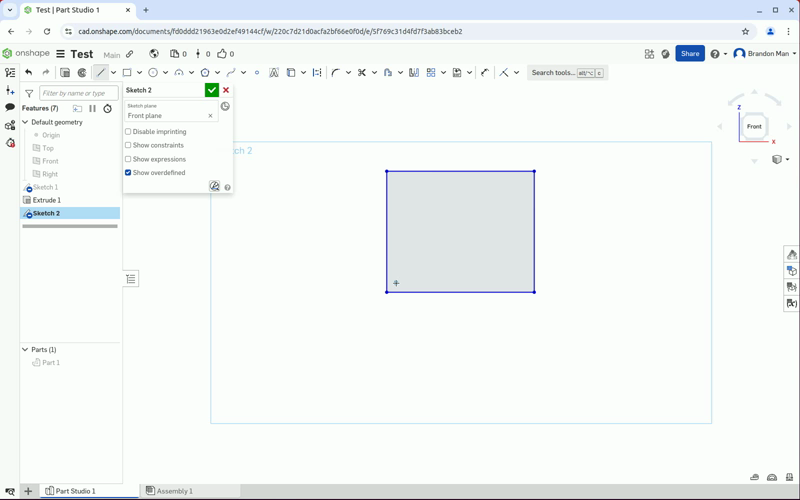
mouse_move(525, 282)
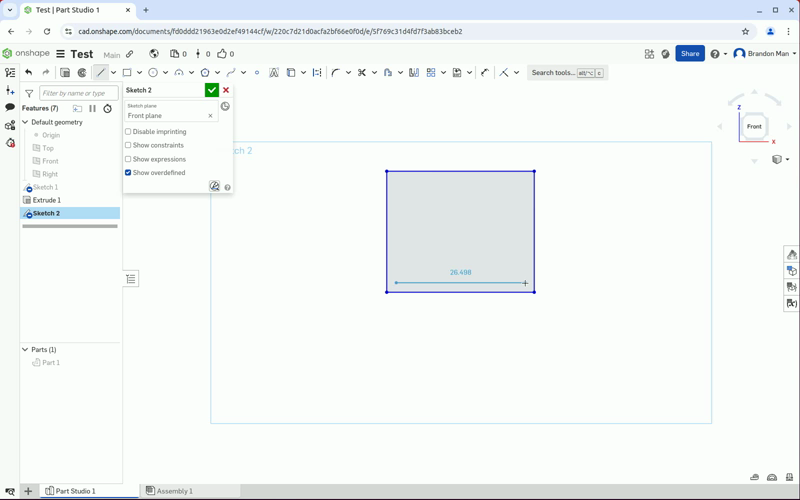
click(525, 282)
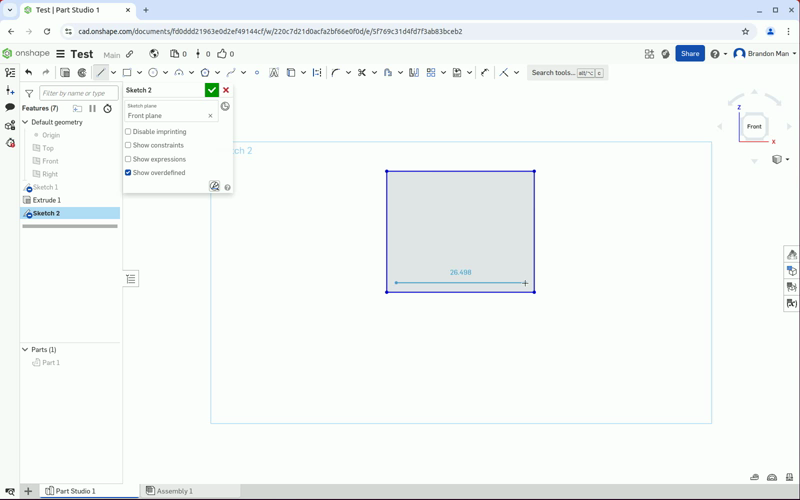
key_up(shift)
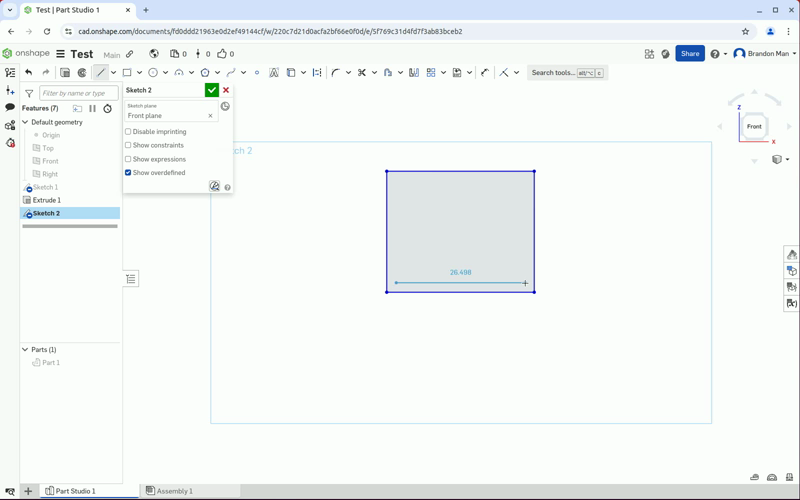
key_down(shift)
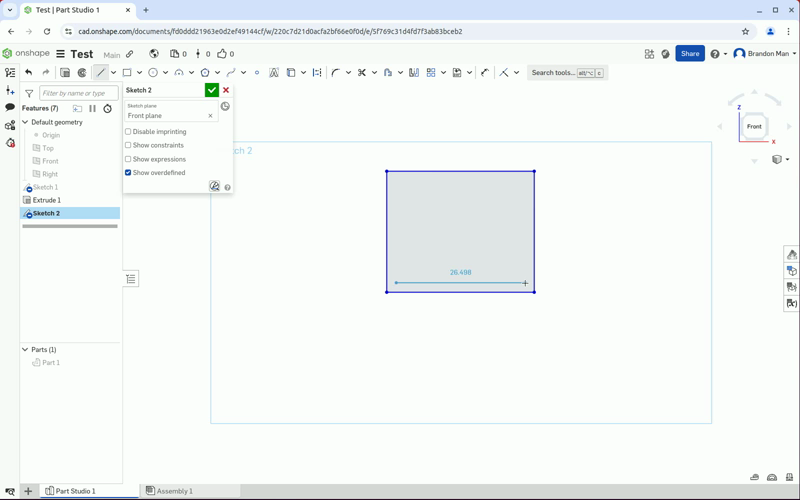
mouse_move(525, 180)
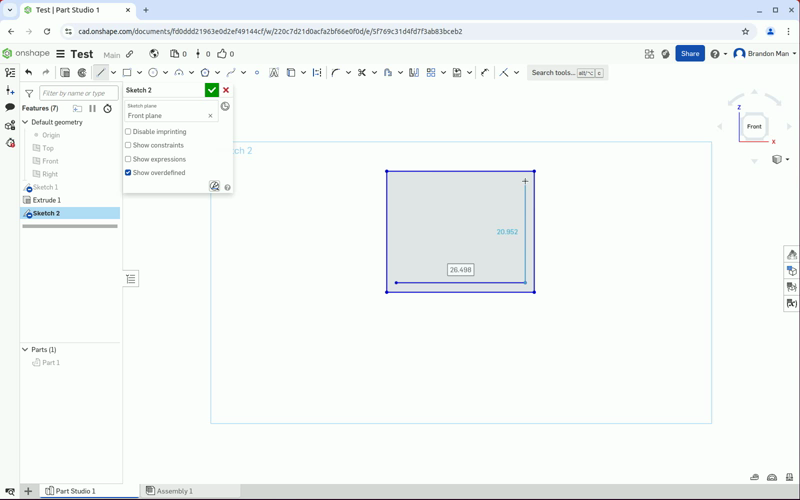
click(525, 180)
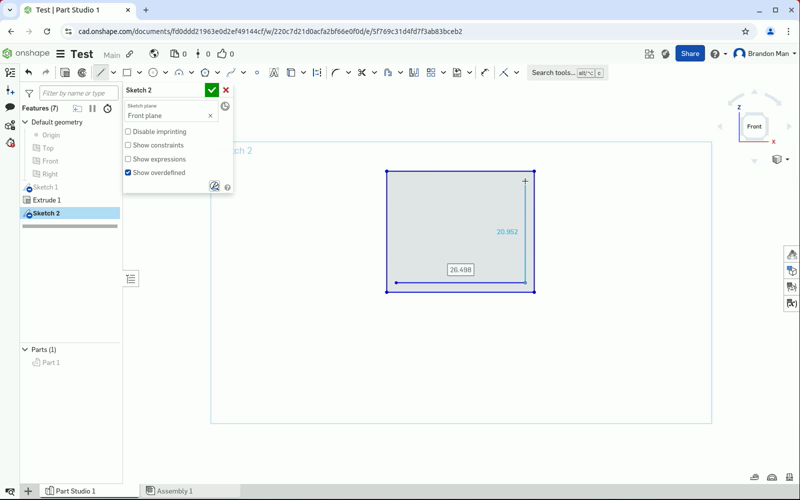
key_up(shift)
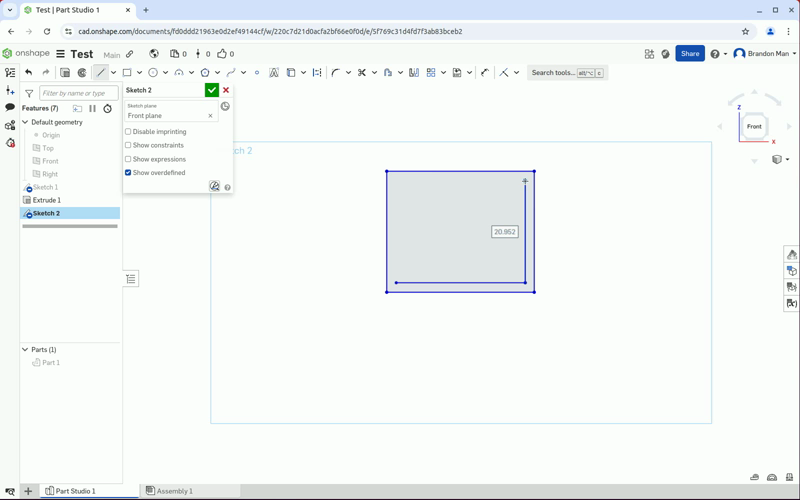
key_down(shift)
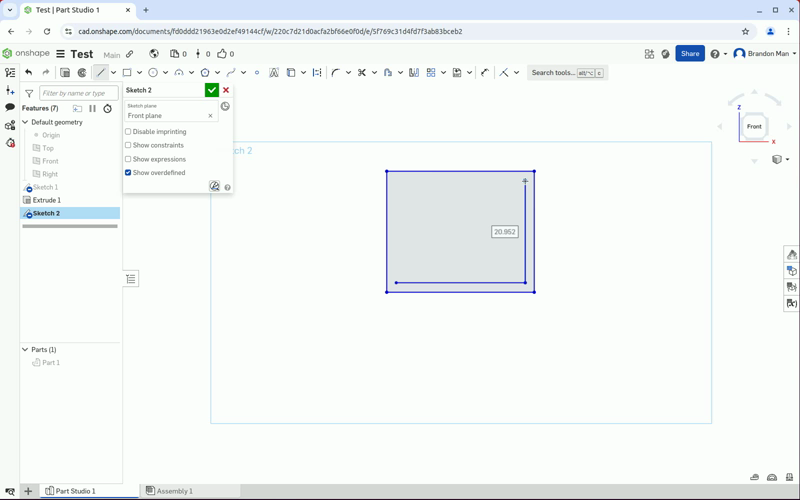
mouse_move(396, 180)
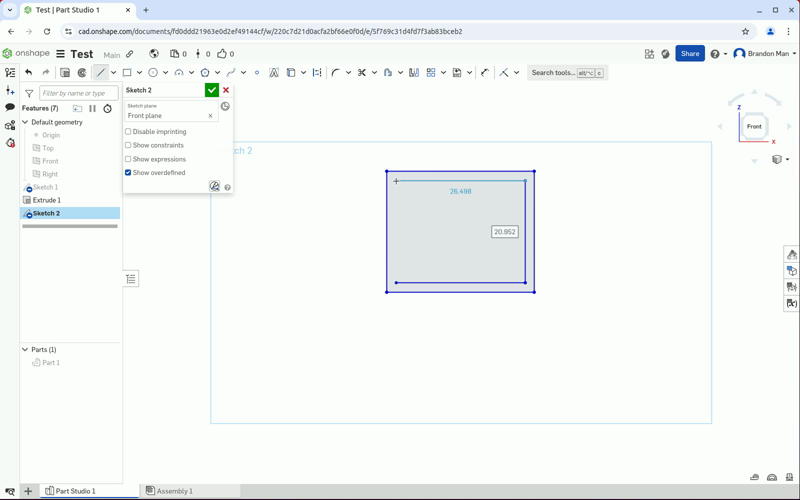
click(396, 180)
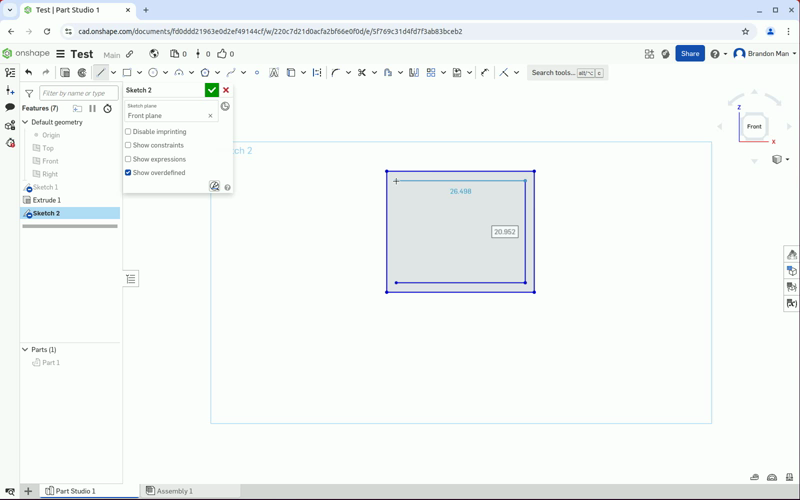
key_up(shift)
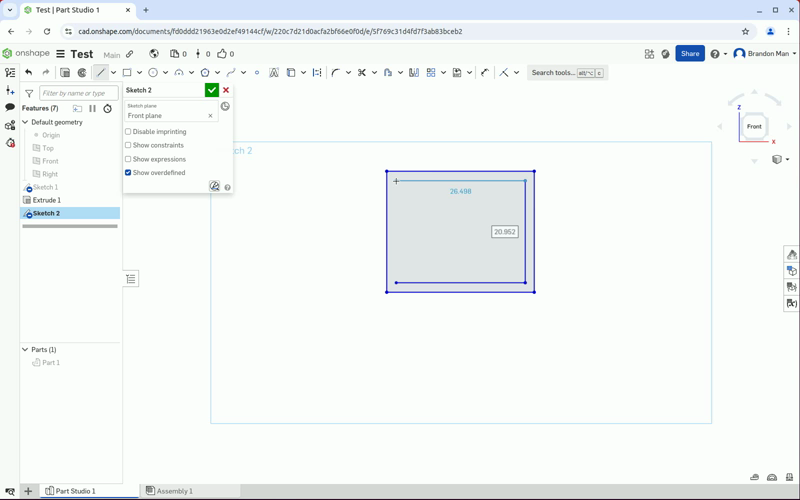
key_down(shift)
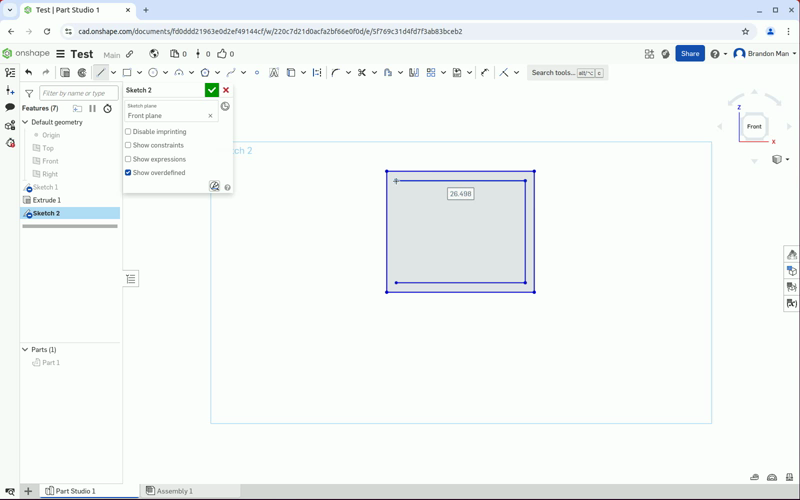
mouse_move(396, 282)
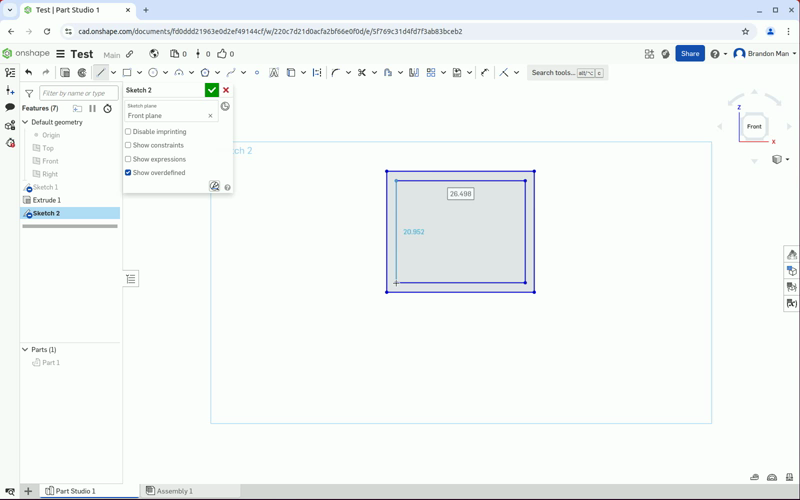
key_up(shift)
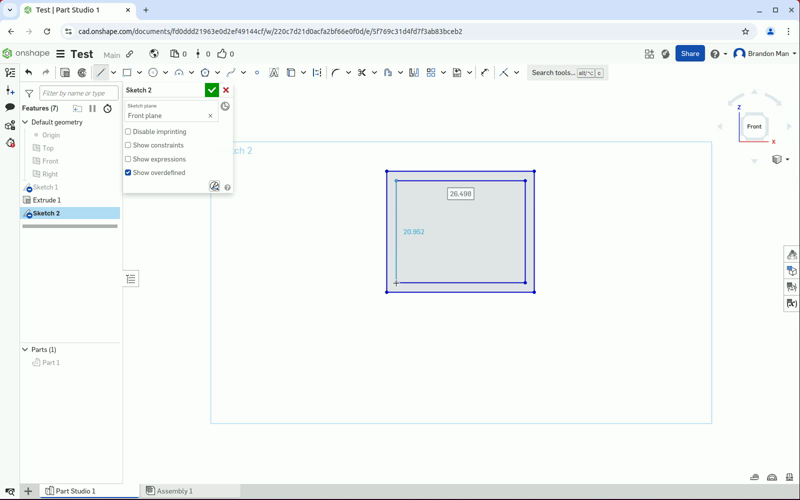
click(396, 282)
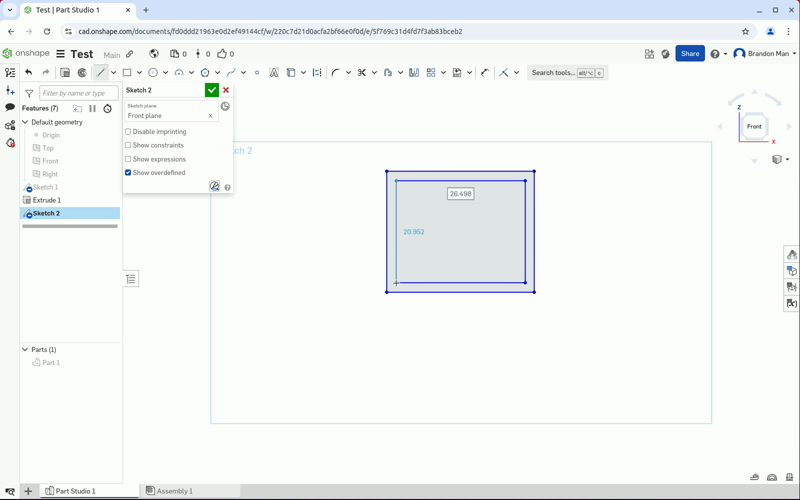
key(esc)
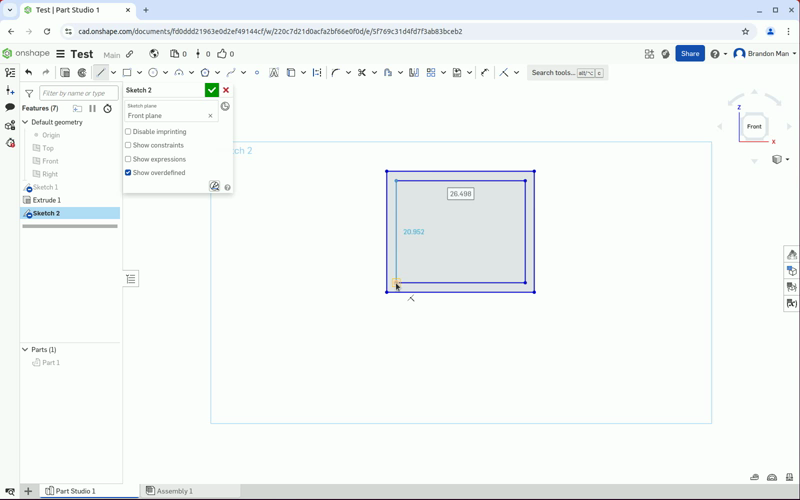
mouse_move(473, 288)
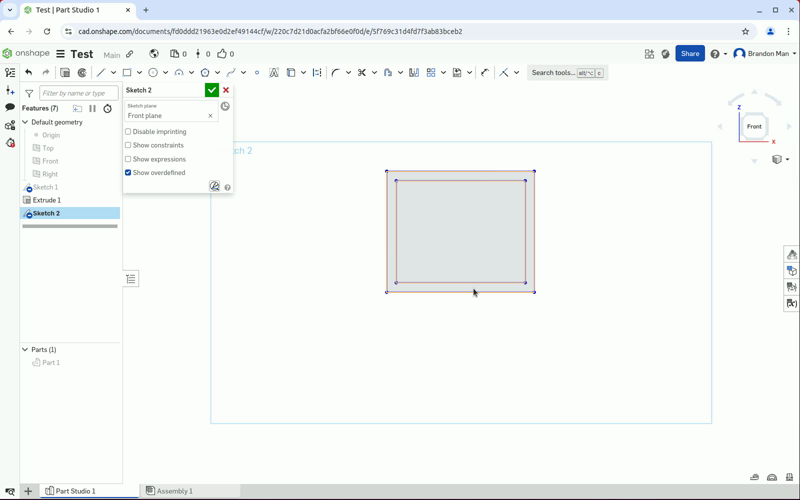
click(473, 288)
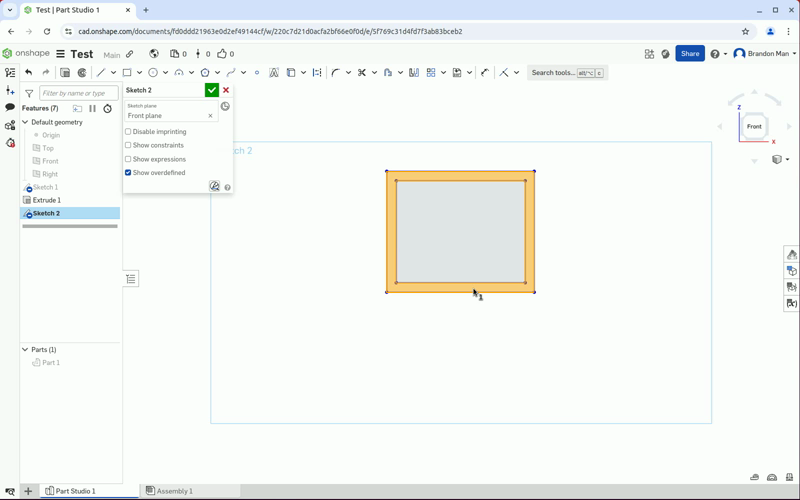
mouse_move(73, 352)
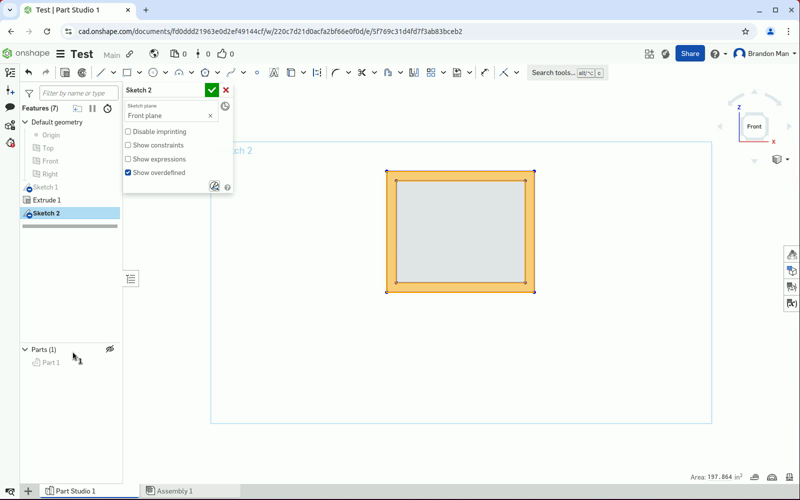
key(shift+y)
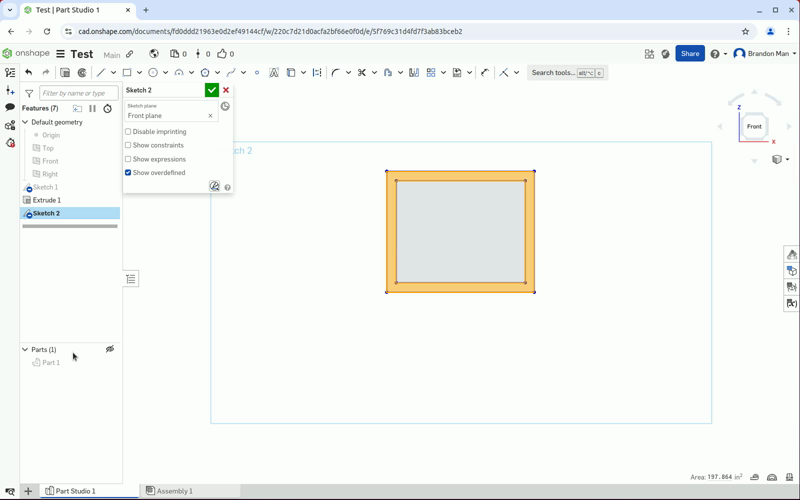
key(shift+e)
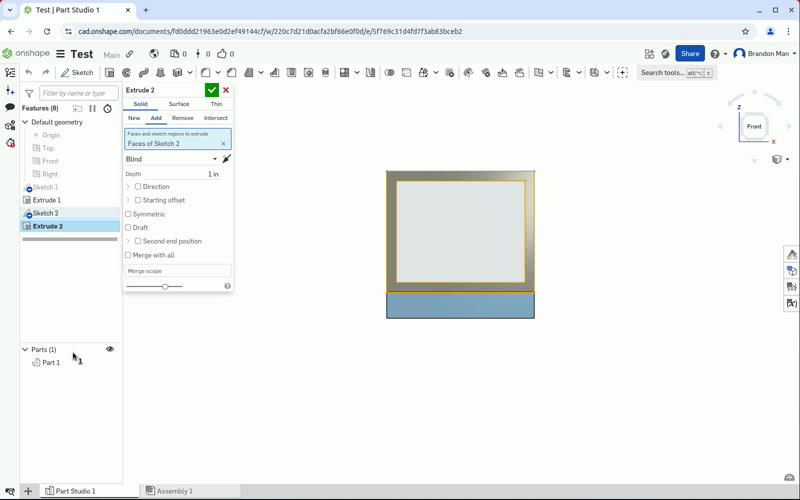
mouse_move(143, 106)
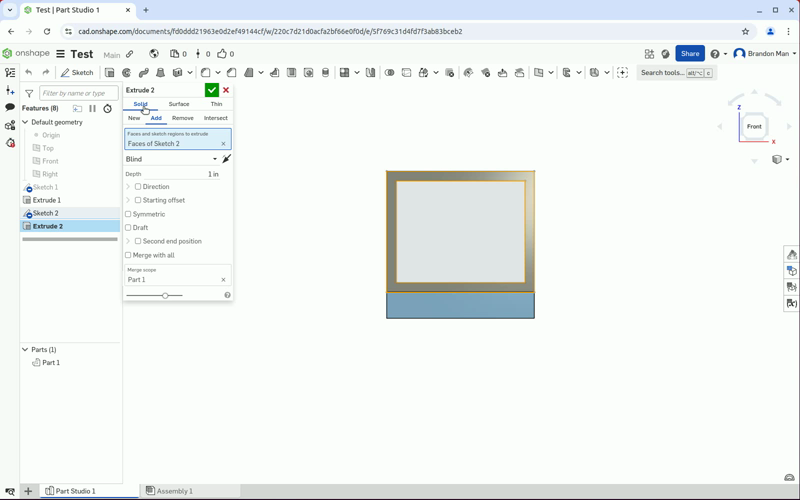
click(143, 106)
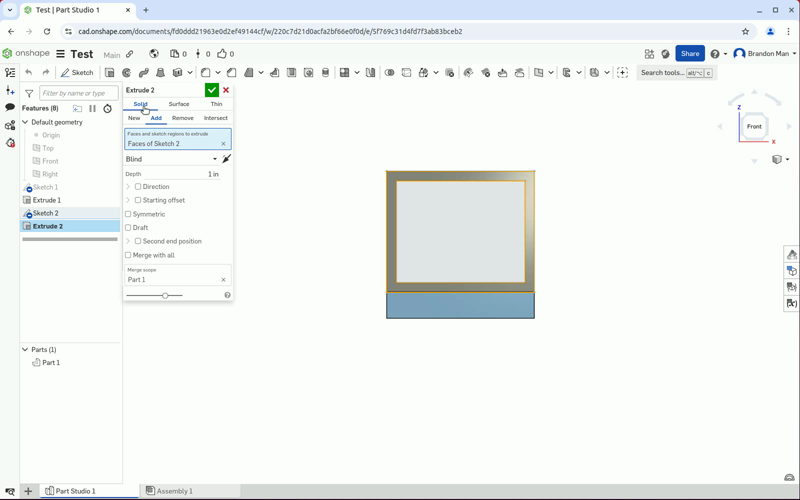
mouse_move(137, 120)
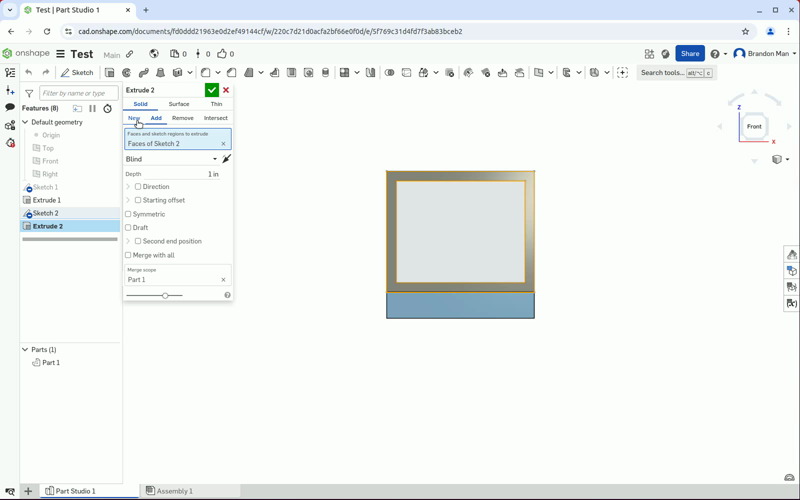
click(137, 120)
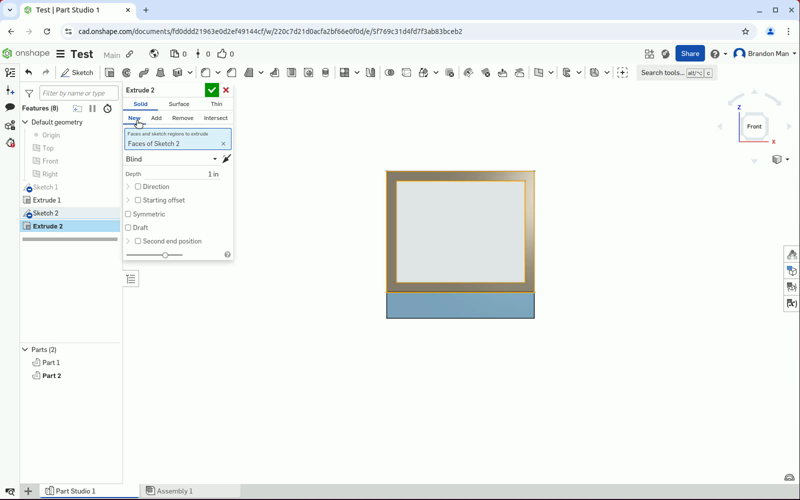
key(tab, 4)
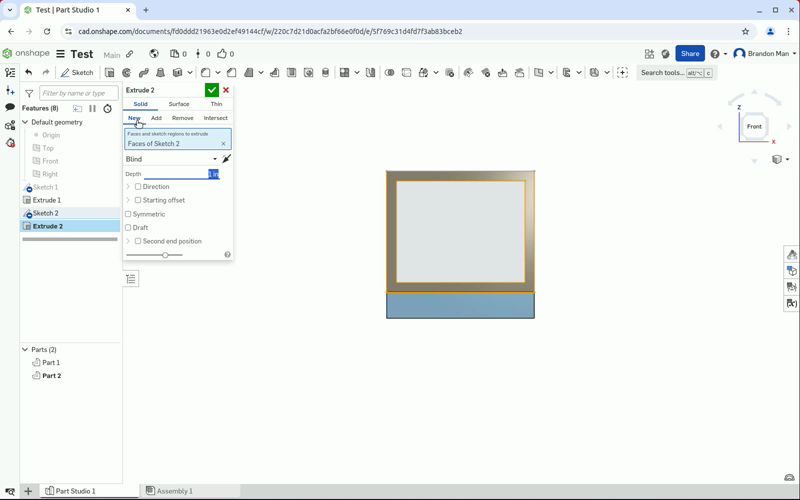
text(1.204)
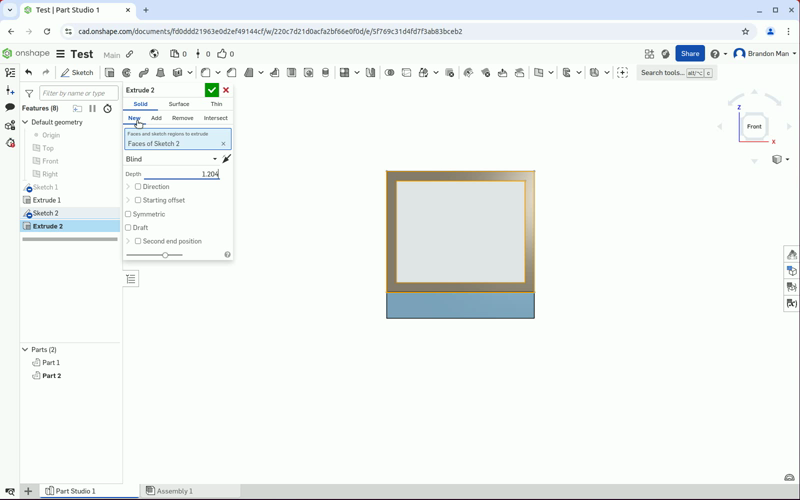
key(enter)
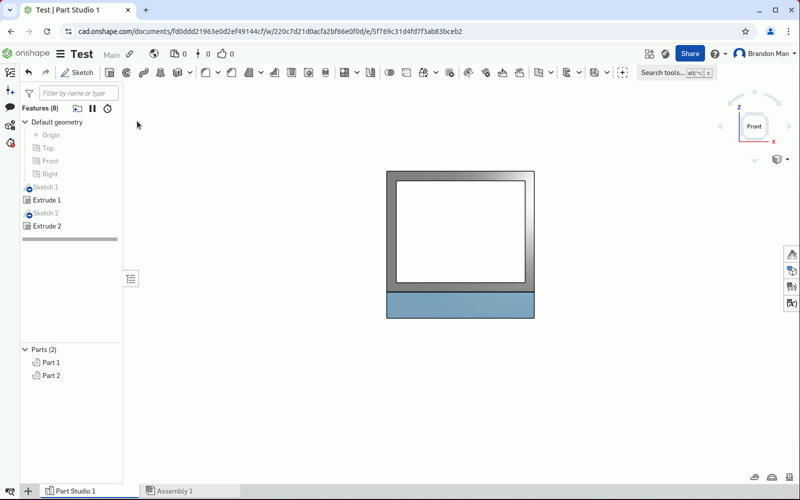
key(shift+h)
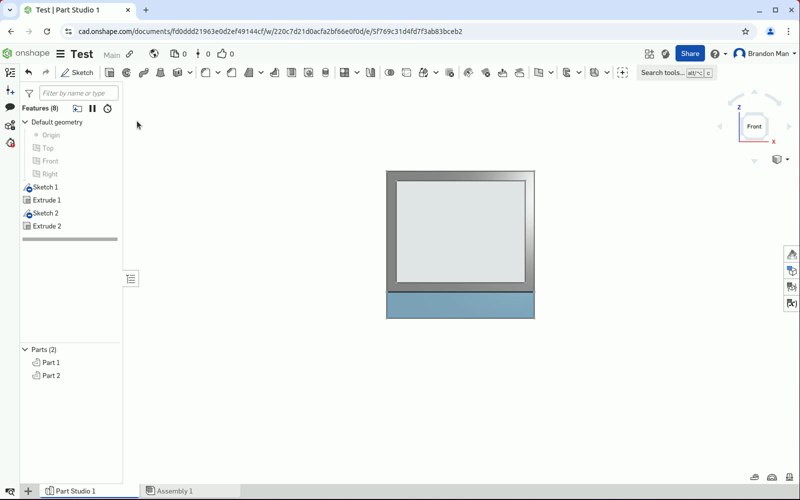
key(shift+h)
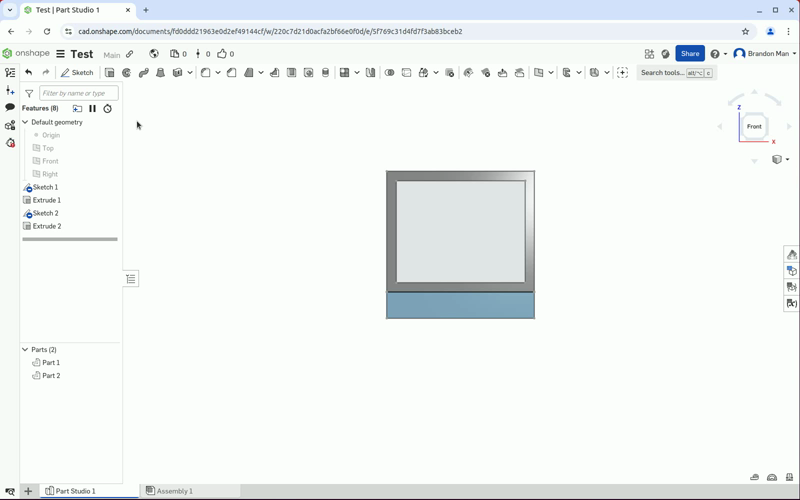
key(shift+7)
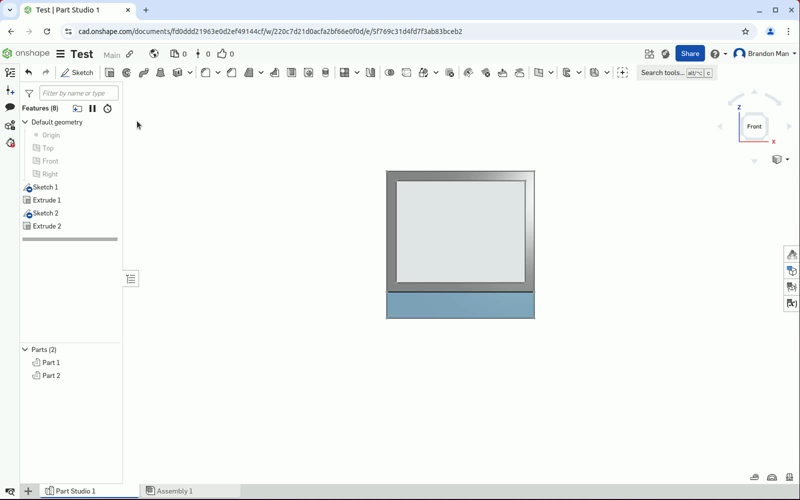
key(left, 2)
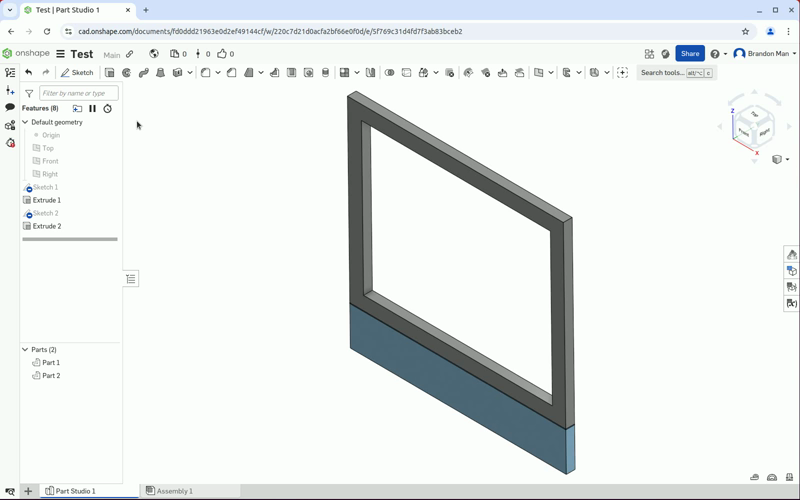
key(down, 2)
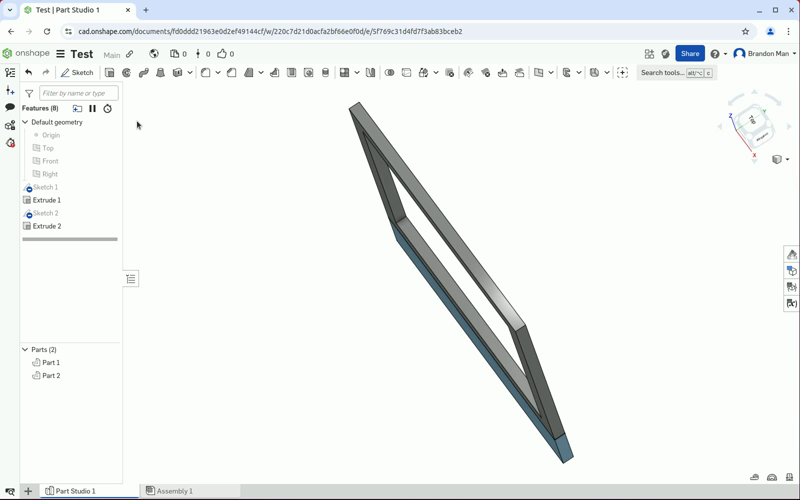
key(up, 2)
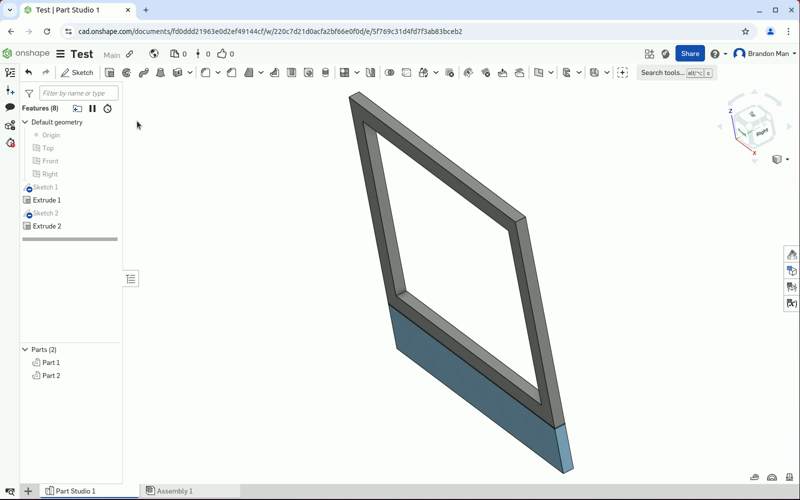
key(right, 2)
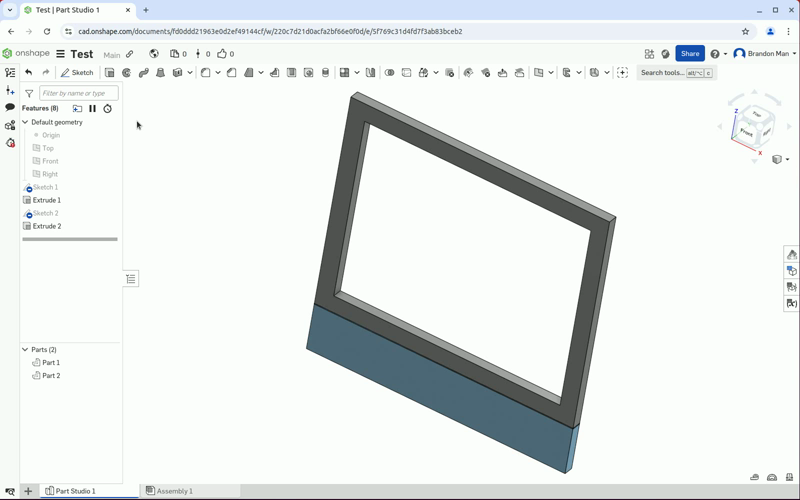
mouse_move(73, 189)
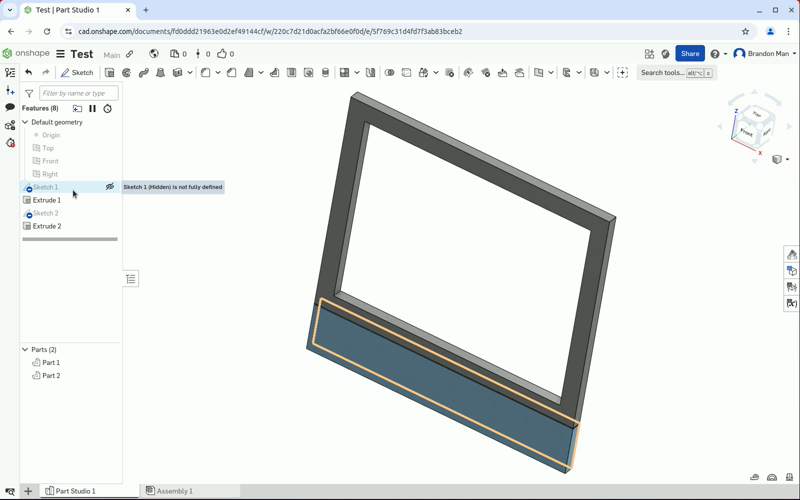
click(73, 189)